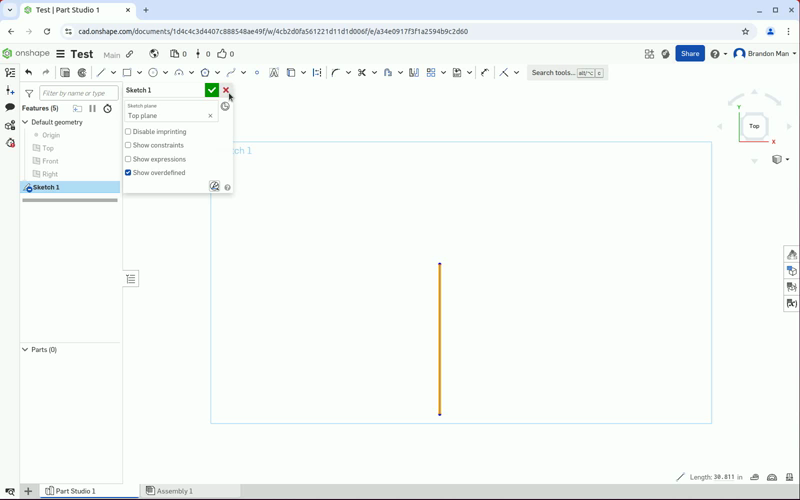
key(shift+h)
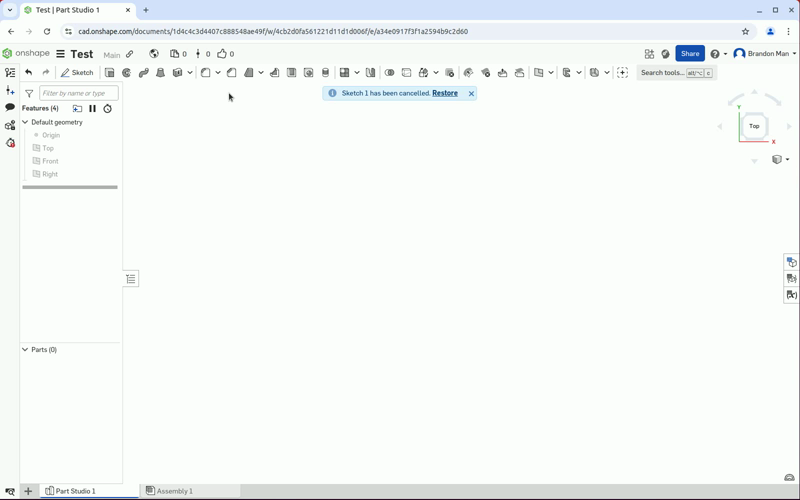
mouse_move(73, 352)
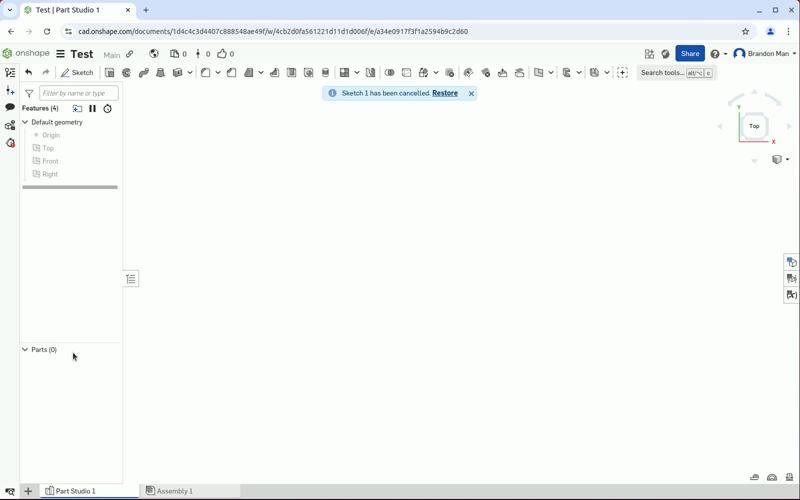
key(y)
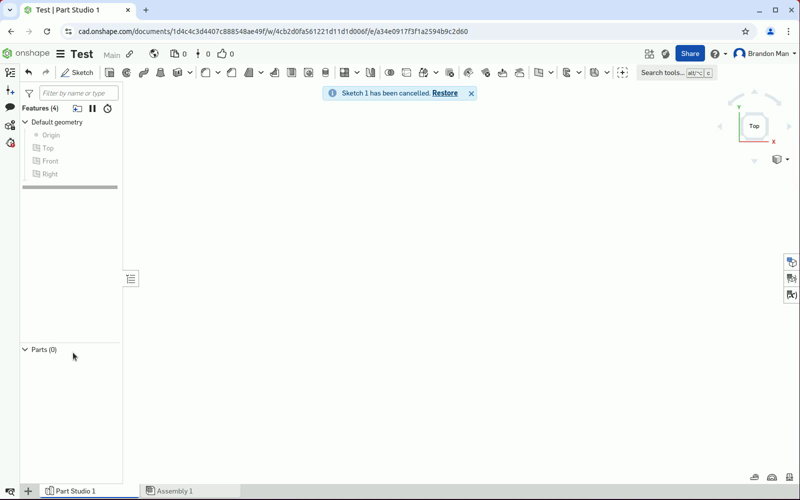
key(shift+p)
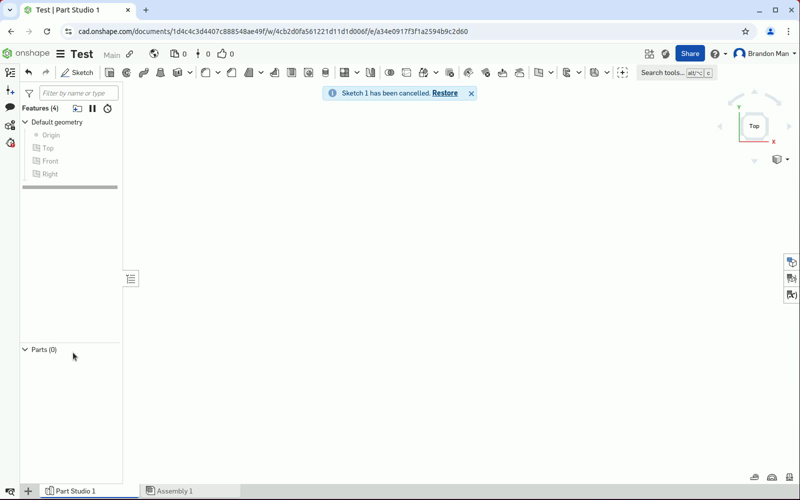
key(space)
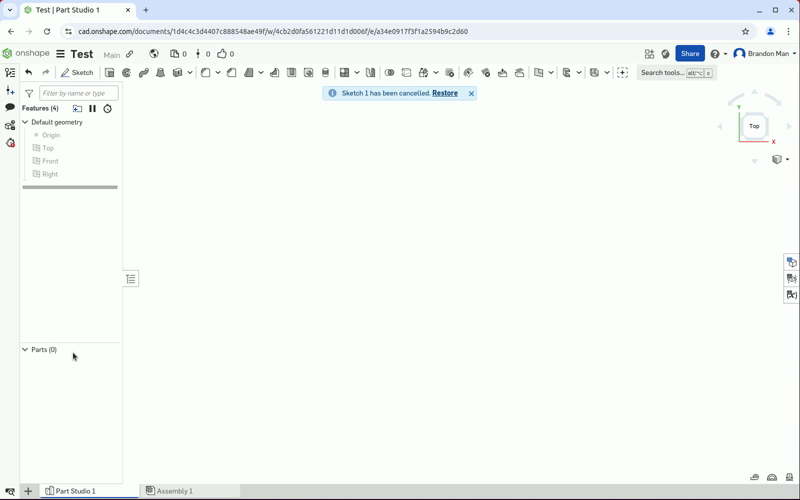
key_down(shift)
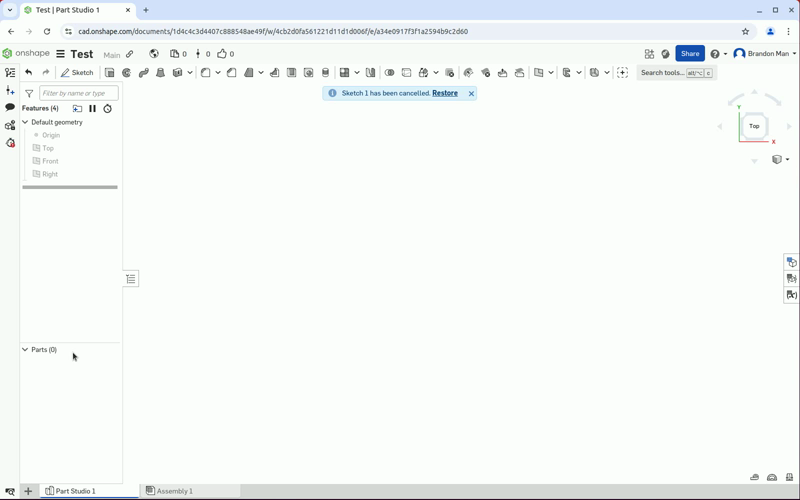
key(up)
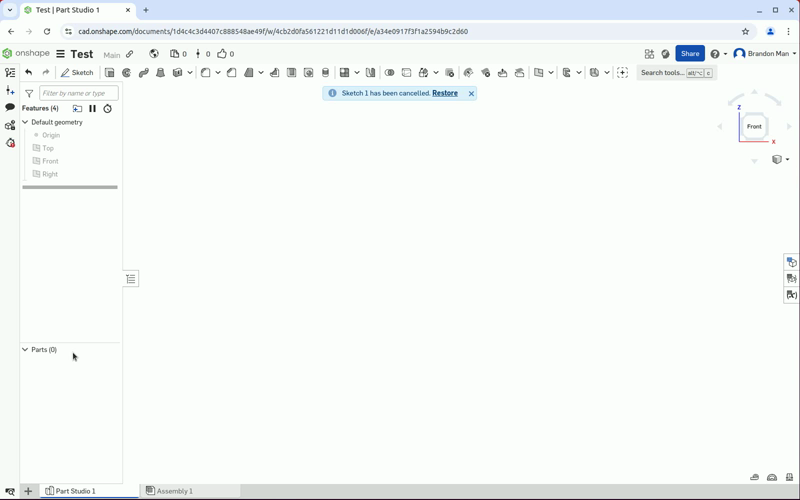
key_up(shift)
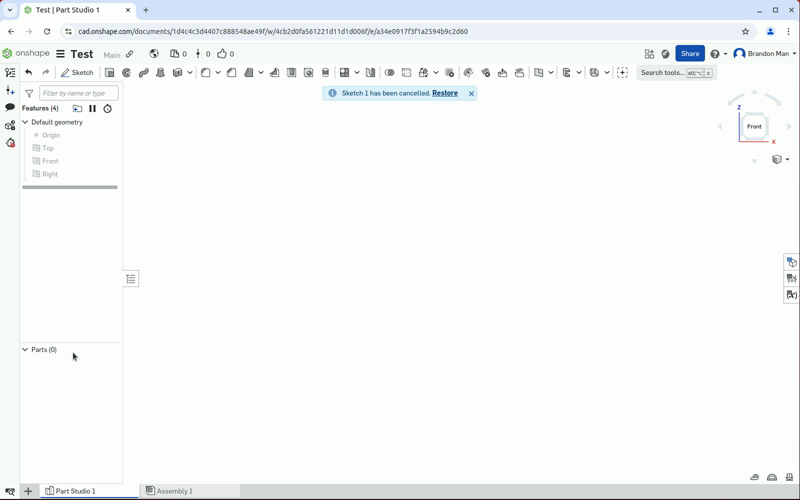
key(space)
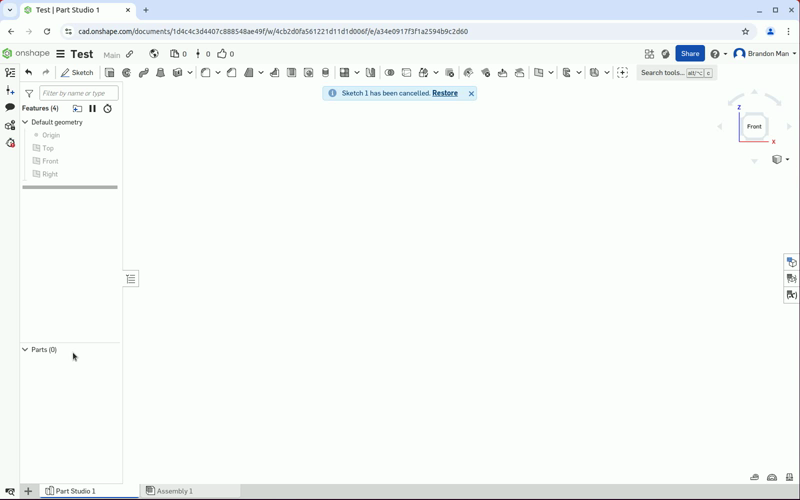
key_down(shift)
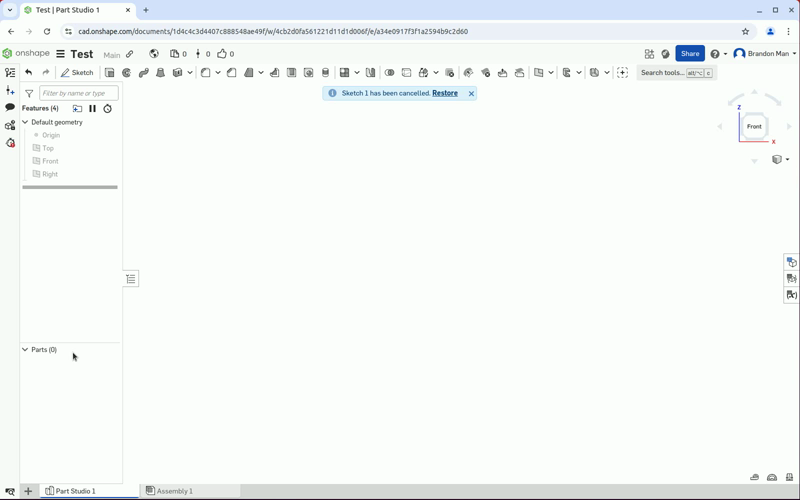
key(left)
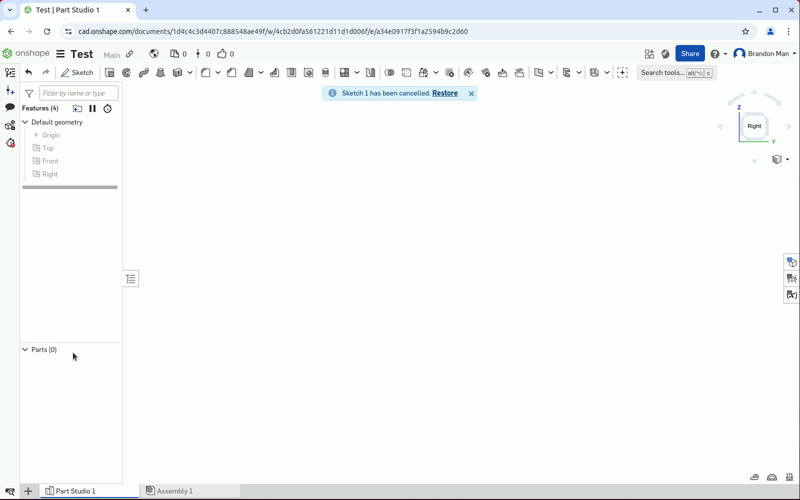
key_up(shift)
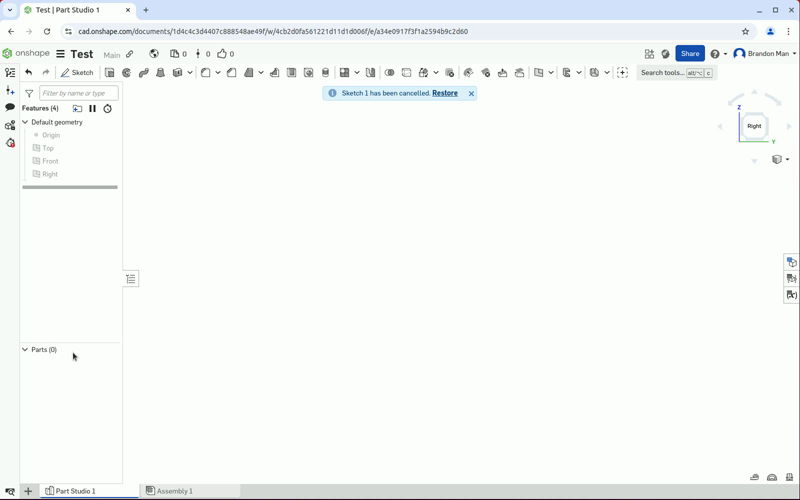
mouse_move(73, 352)
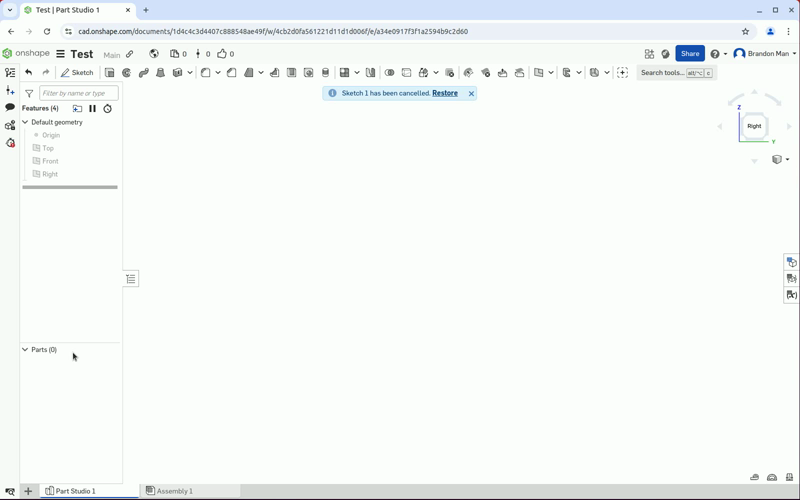
key(shift+y)
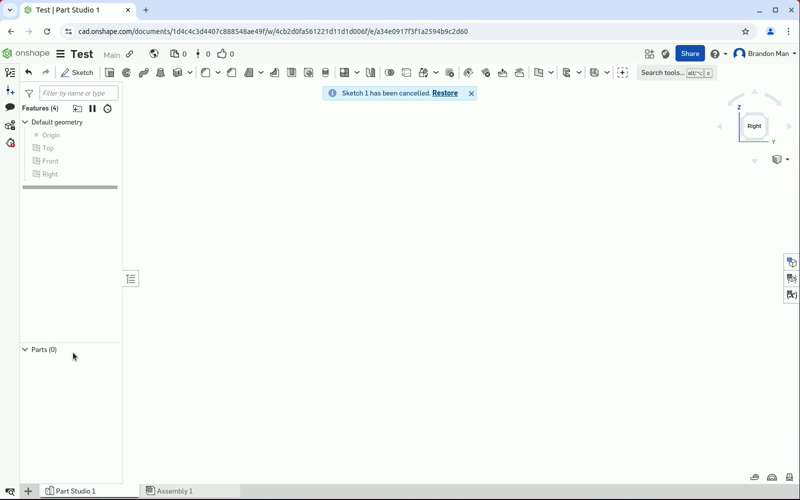
key(shift+s)
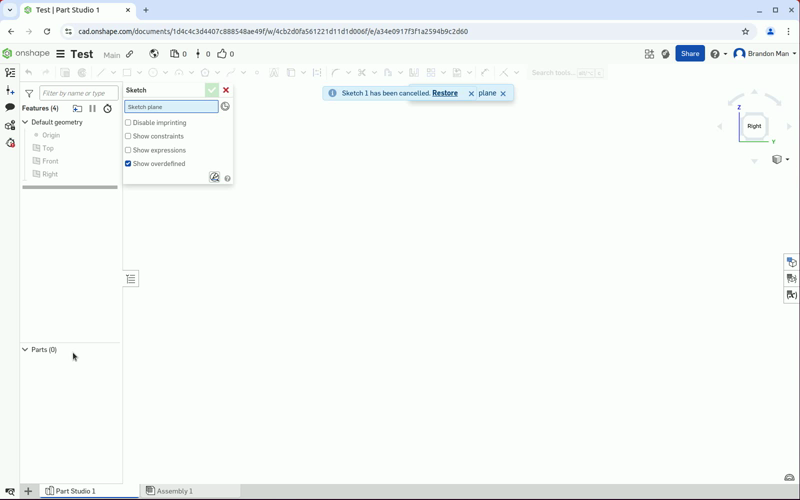
mouse_move(73, 176)
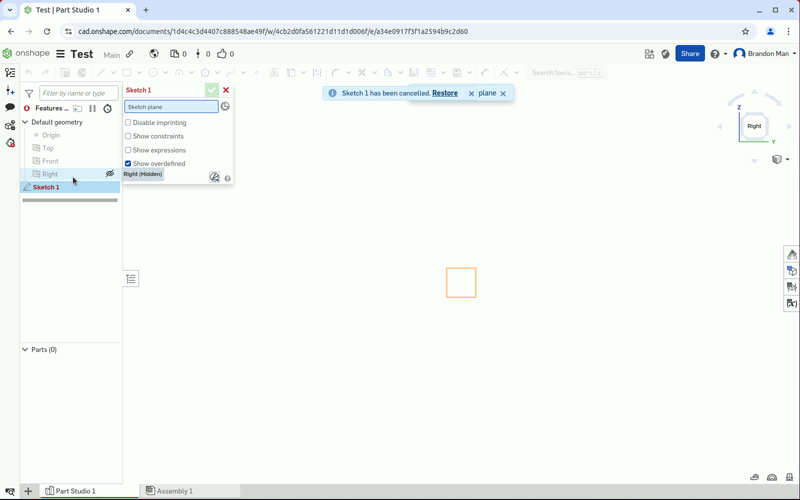
click(73, 176)
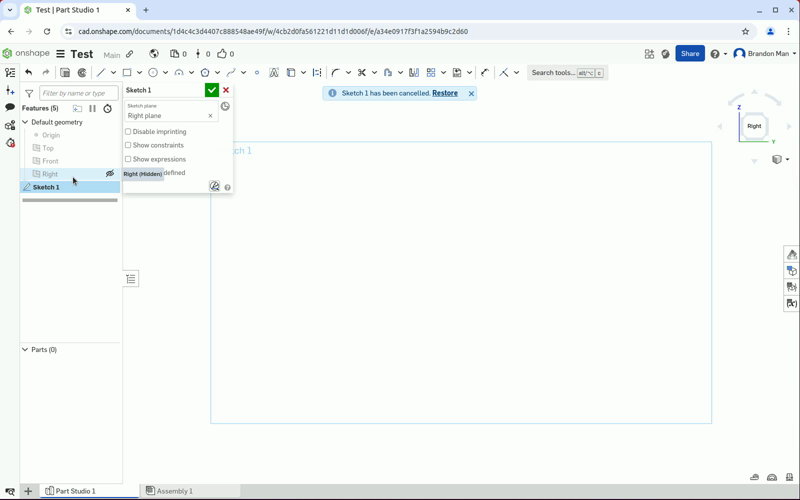
mouse_move(73, 352)
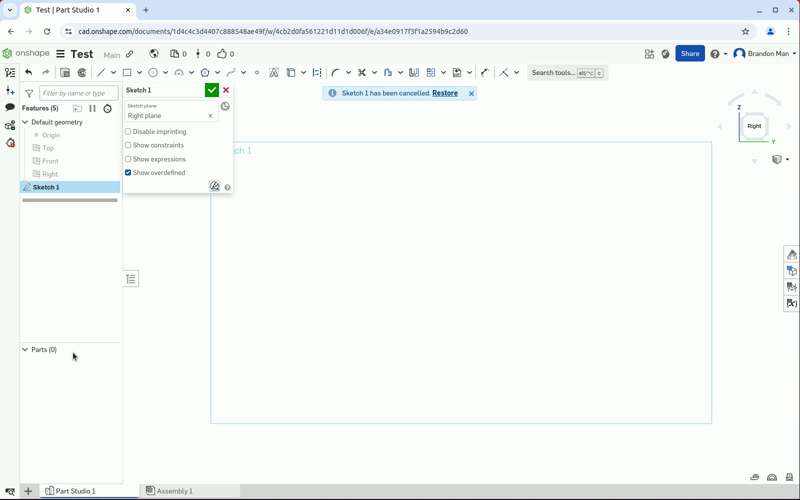
key(y)
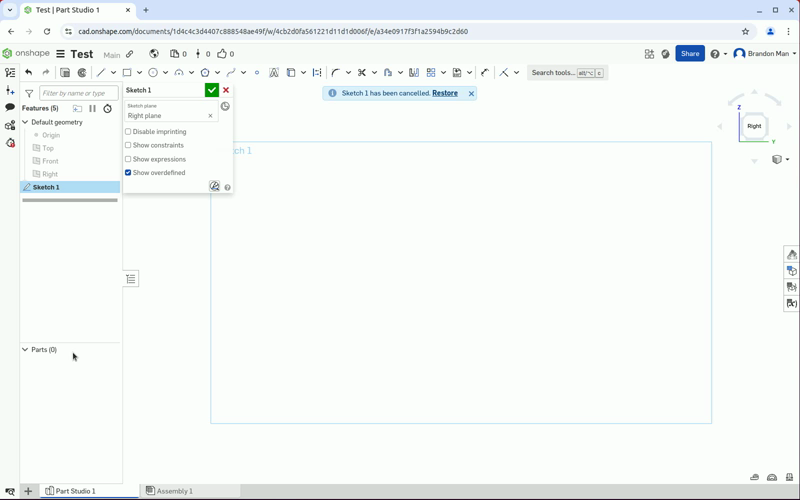
key(l)
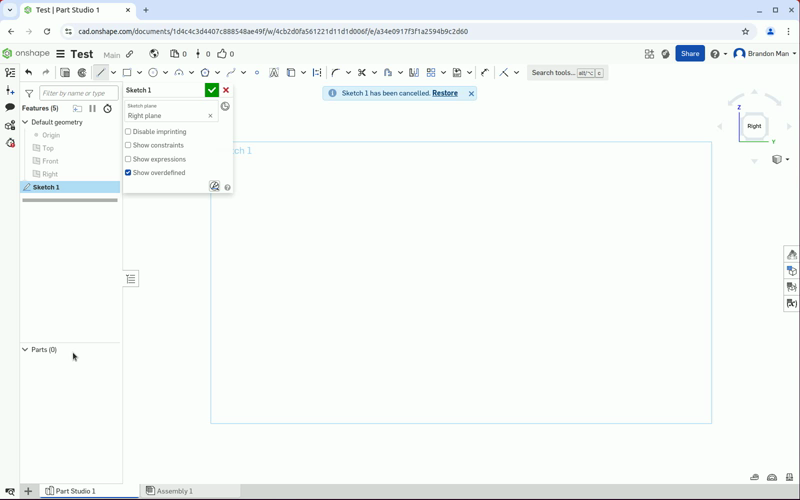
key_down(shift)
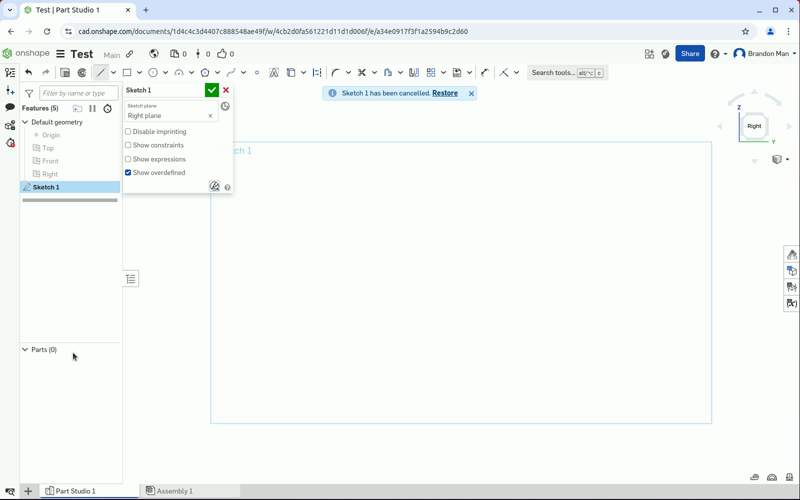
mouse_move(351, 236)
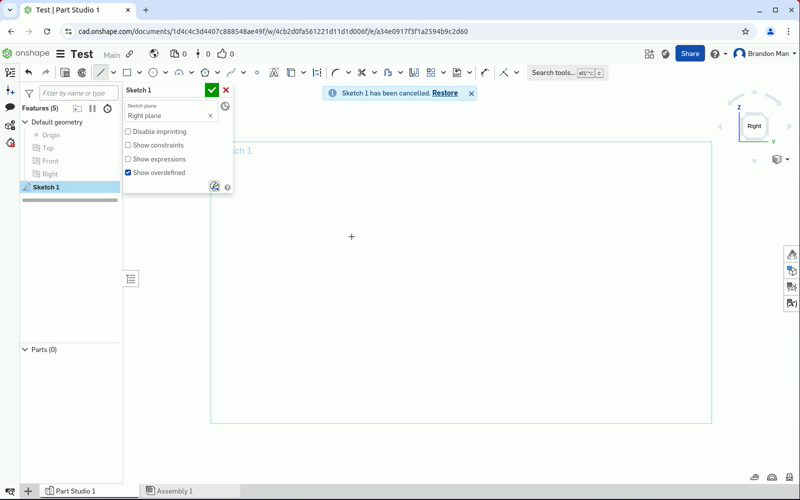
click(351, 236)
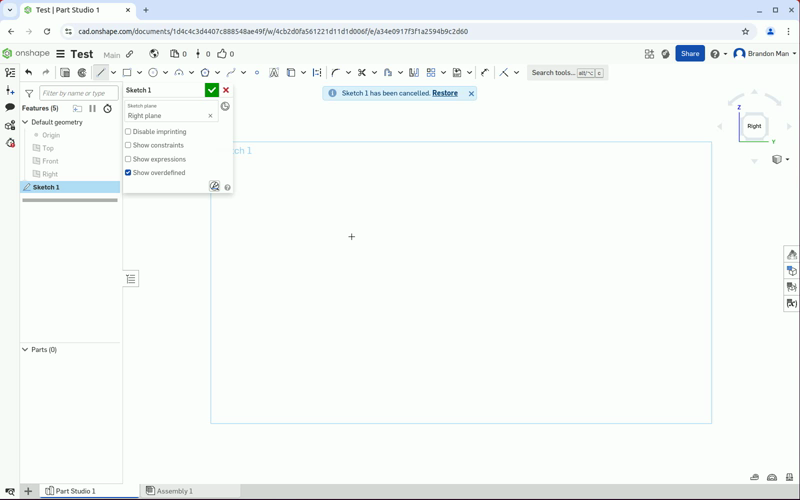
key_up(shift)
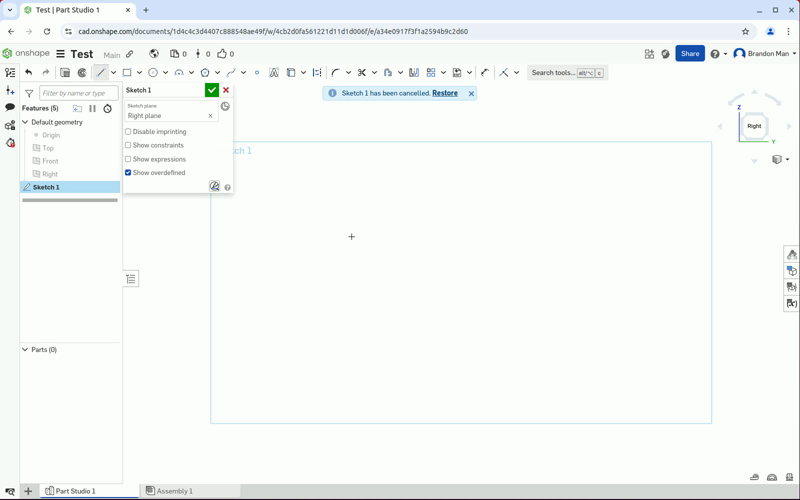
key_down(shift)
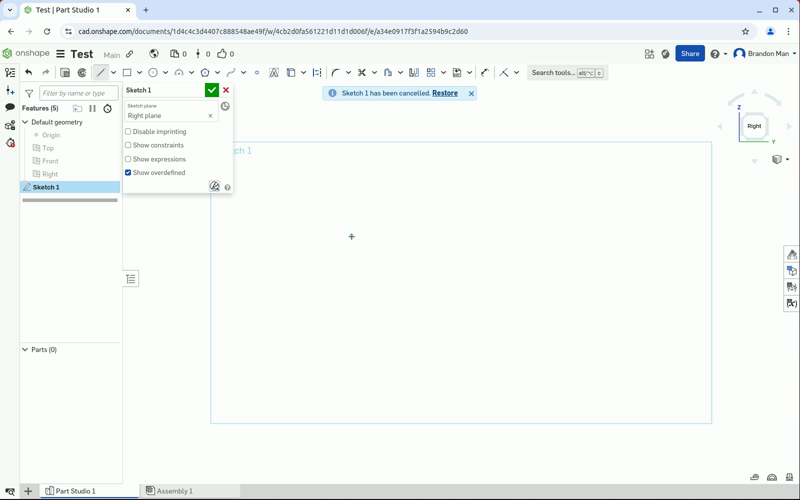
mouse_move(381, 236)
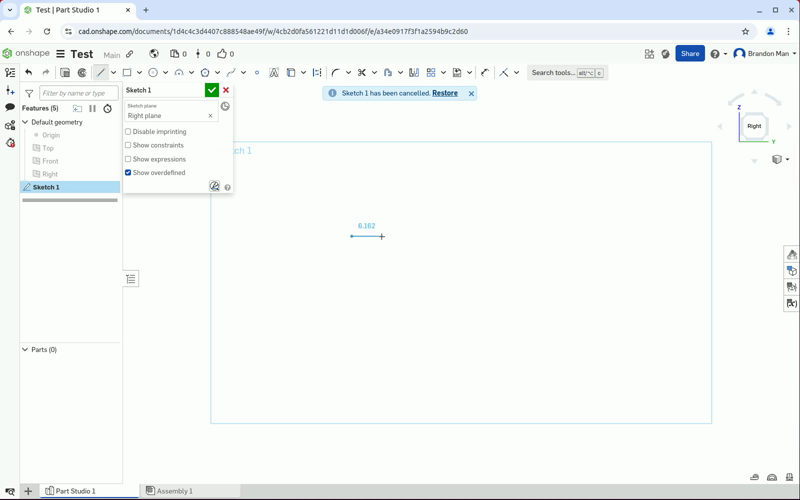
mouse_move(404, 236)
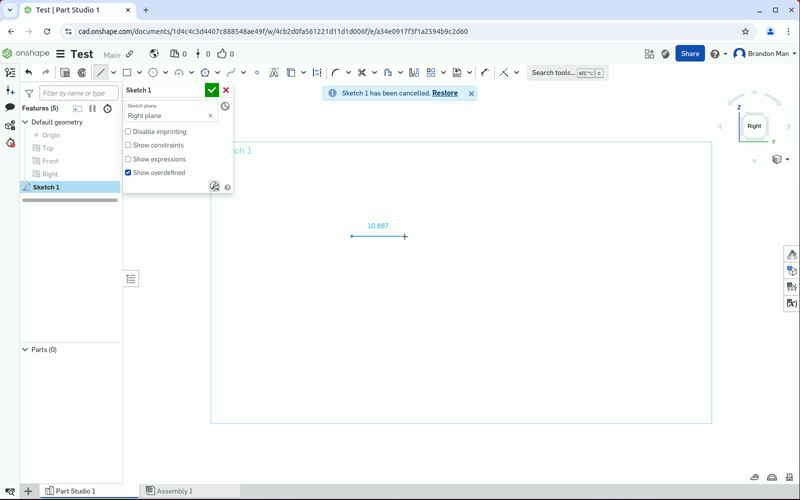
click(404, 236)
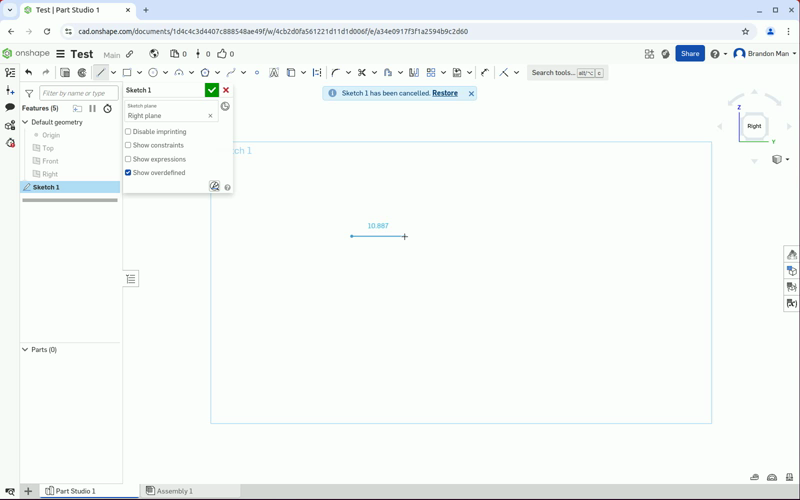
key_up(shift)
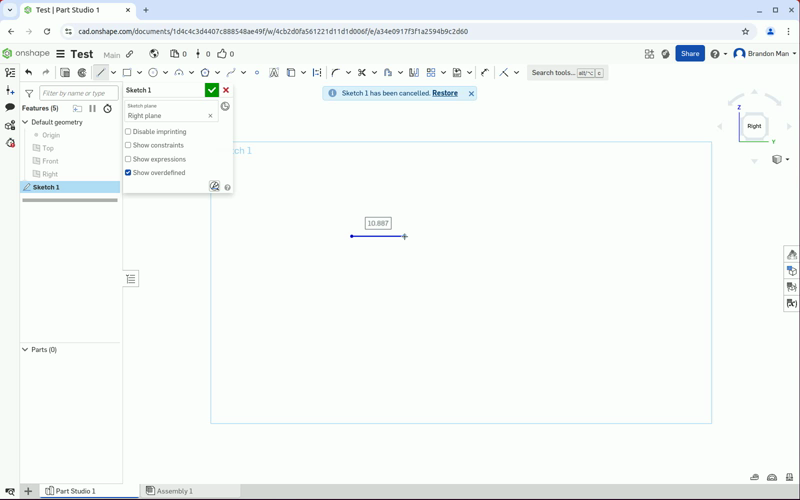
key_down(shift)
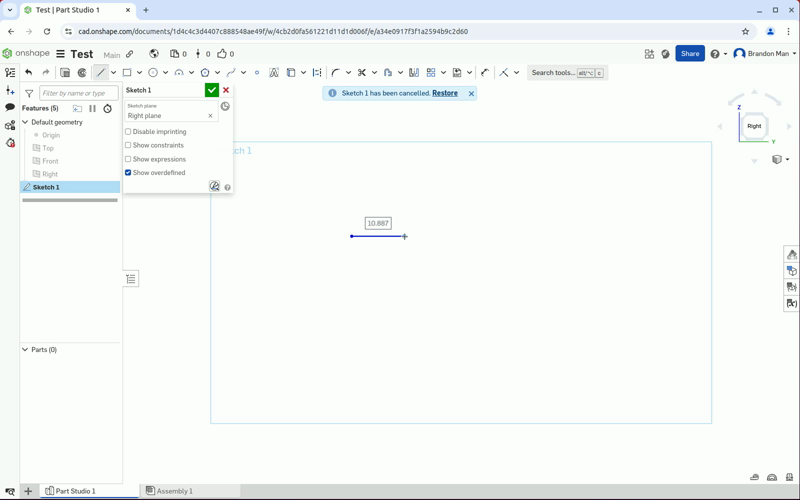
mouse_move(404, 170)
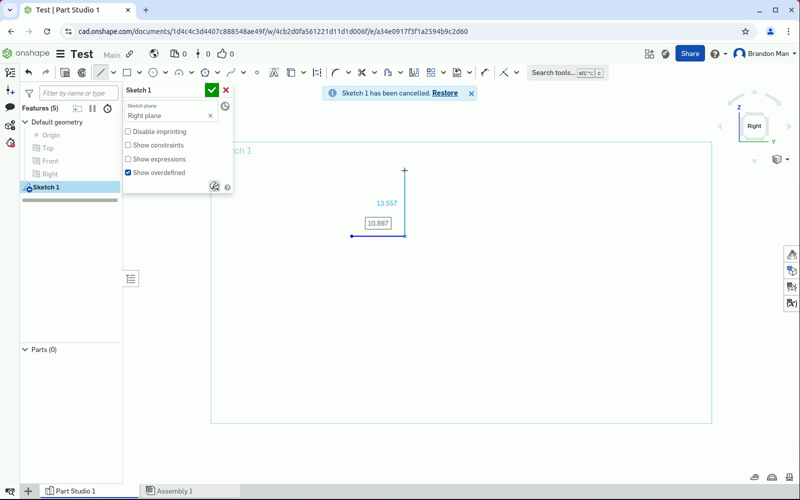
click(404, 170)
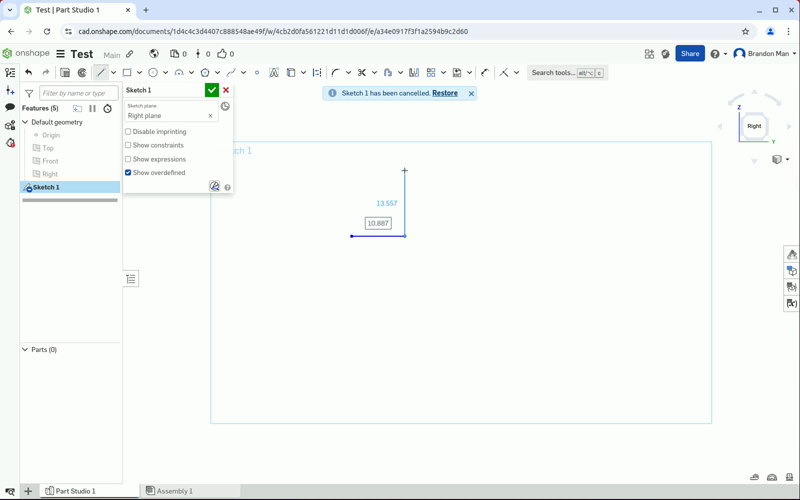
key_up(shift)
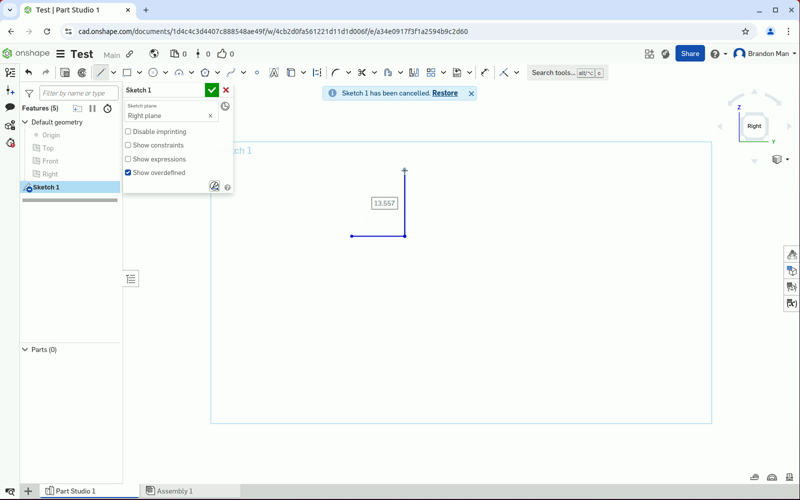
key_down(shift)
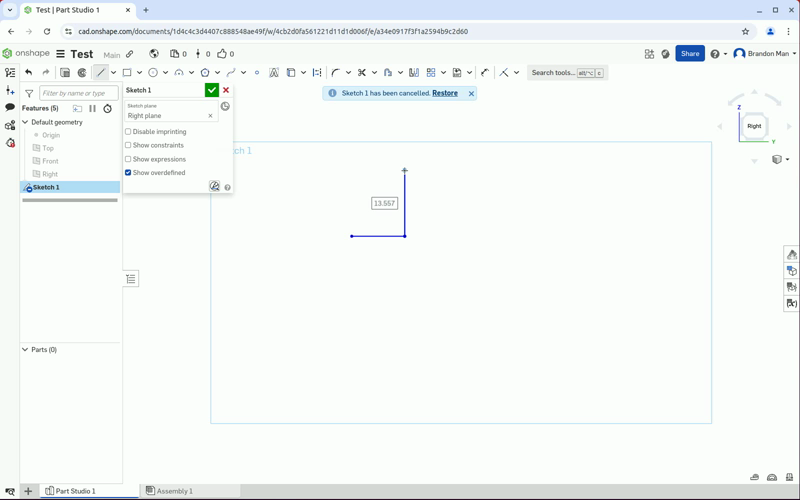
mouse_move(434, 170)
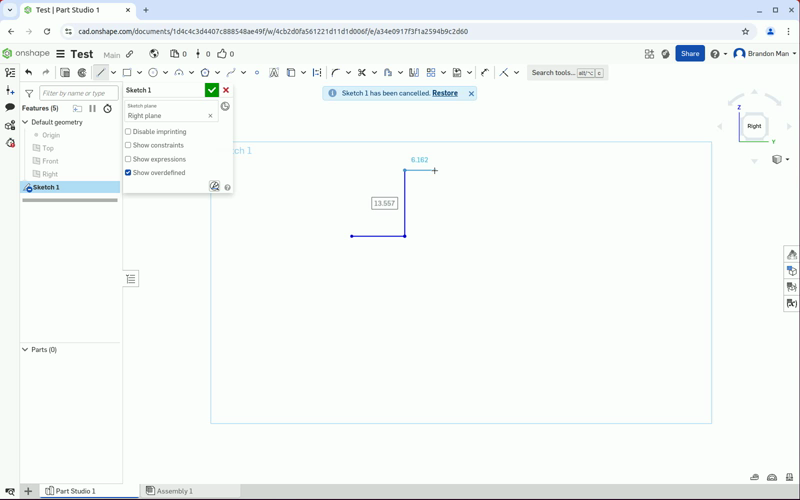
mouse_move(351, 170)
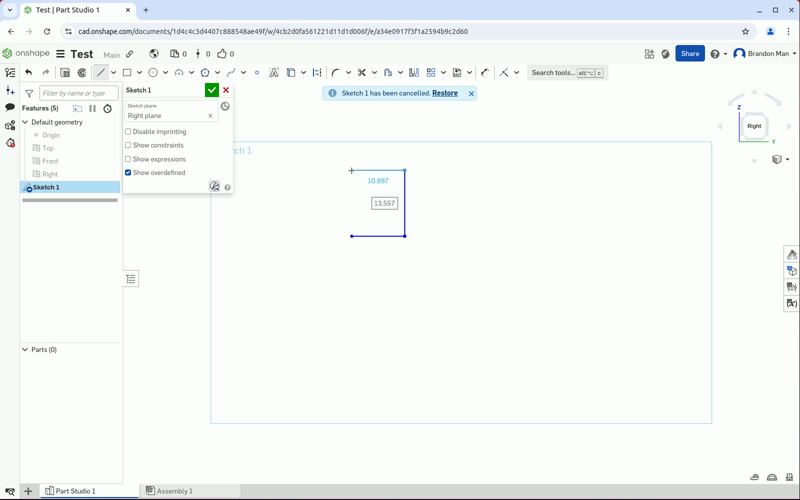
click(351, 170)
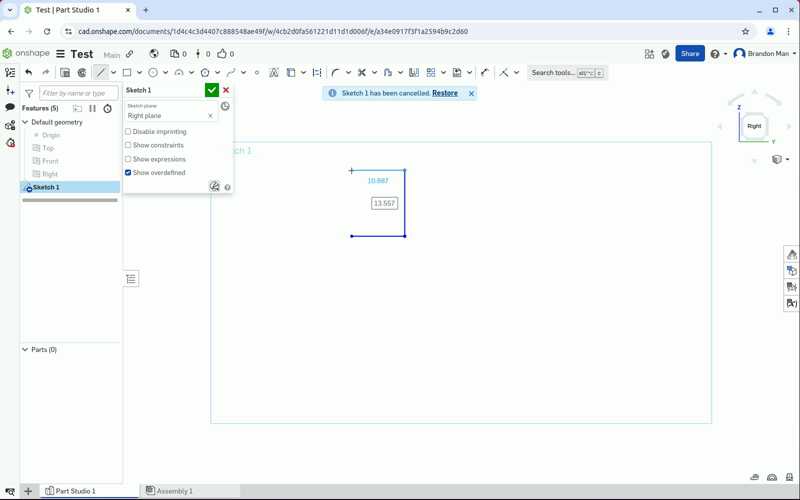
key_up(shift)
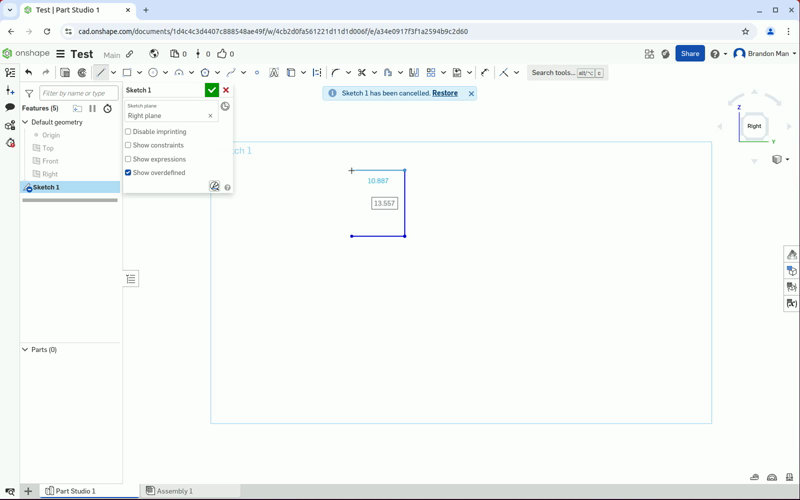
key_down(shift)
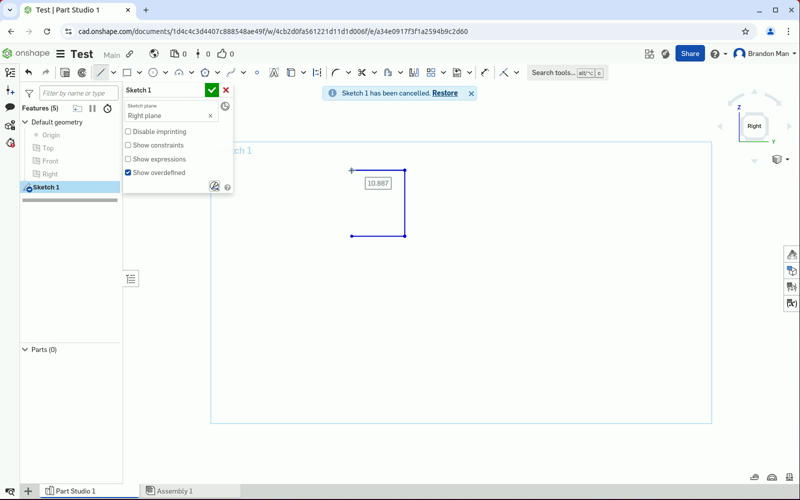
mouse_move(351, 236)
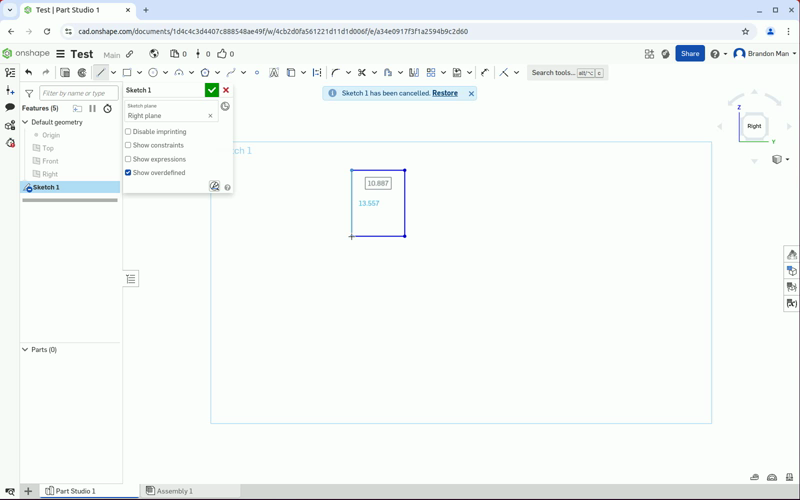
key_up(shift)
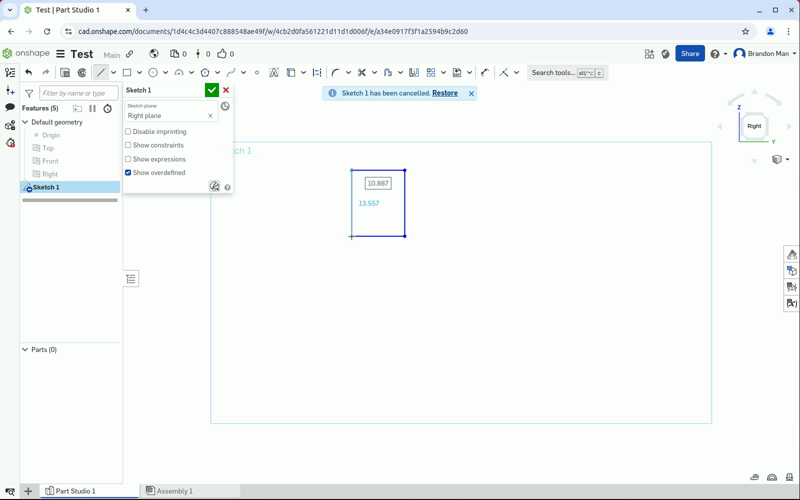
click(351, 236)
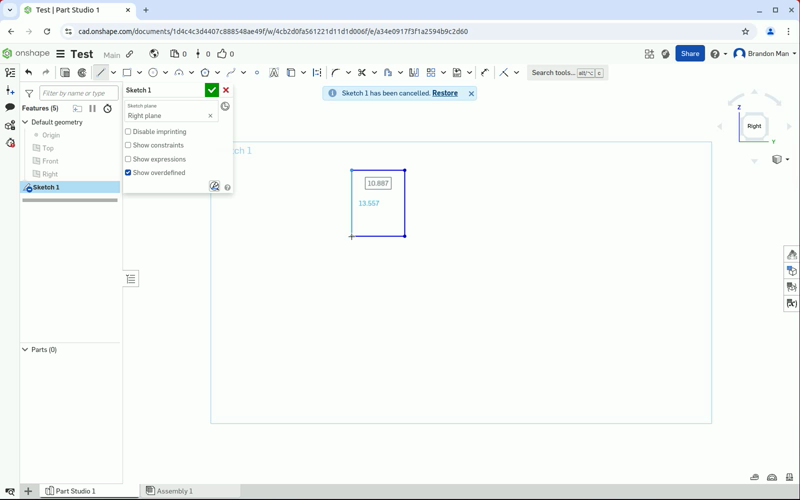
key(esc)
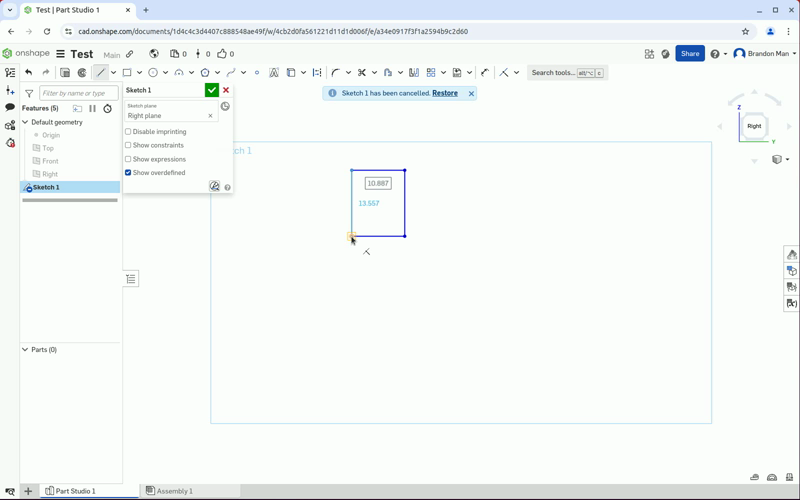
mouse_move(372, 200)
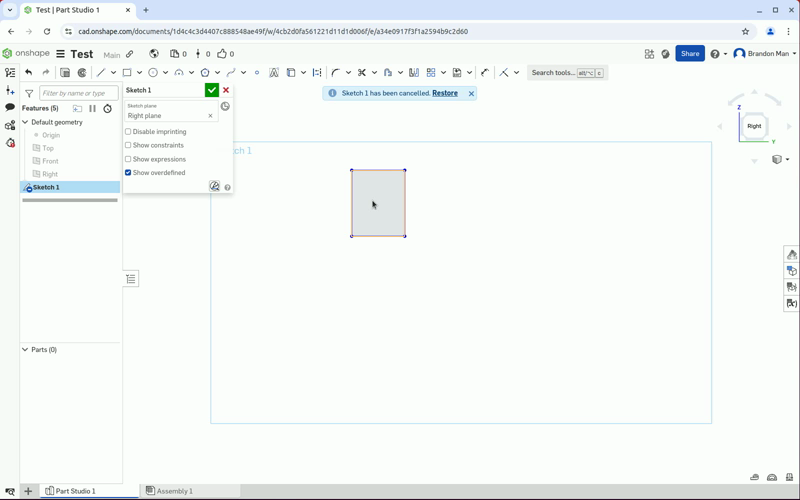
click(372, 200)
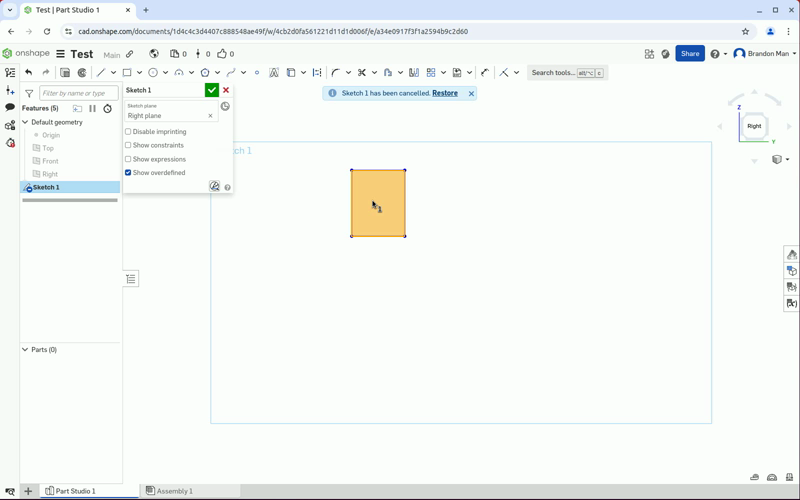
mouse_move(73, 352)
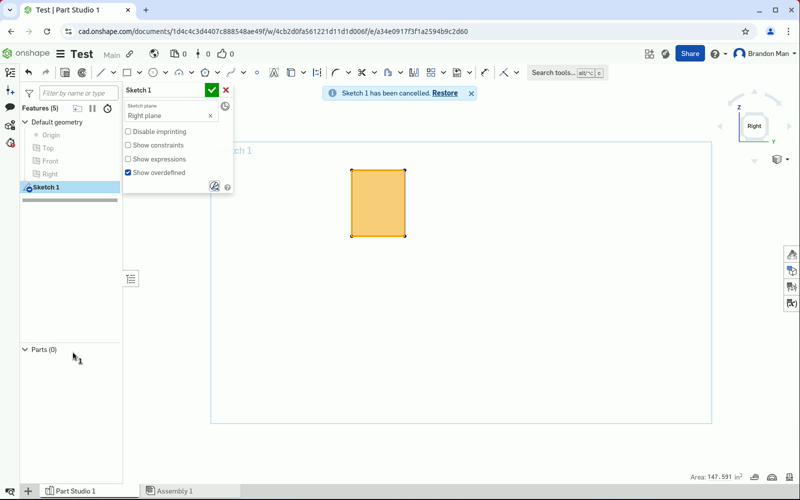
key(shift+y)
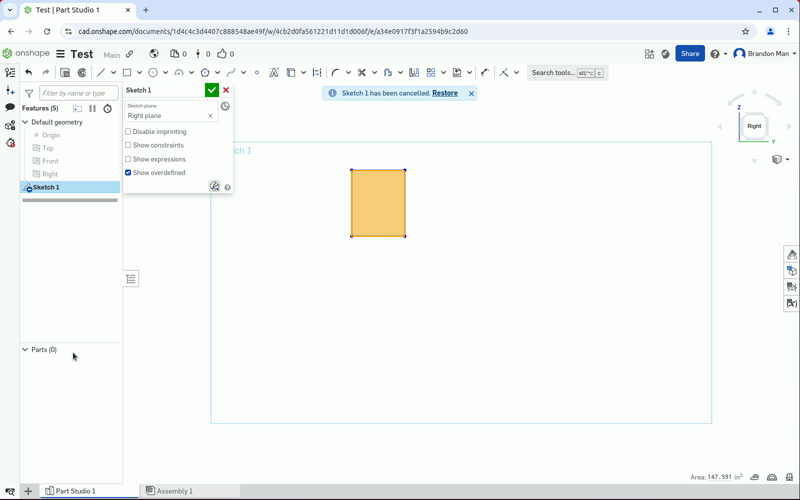
key(shift+e)
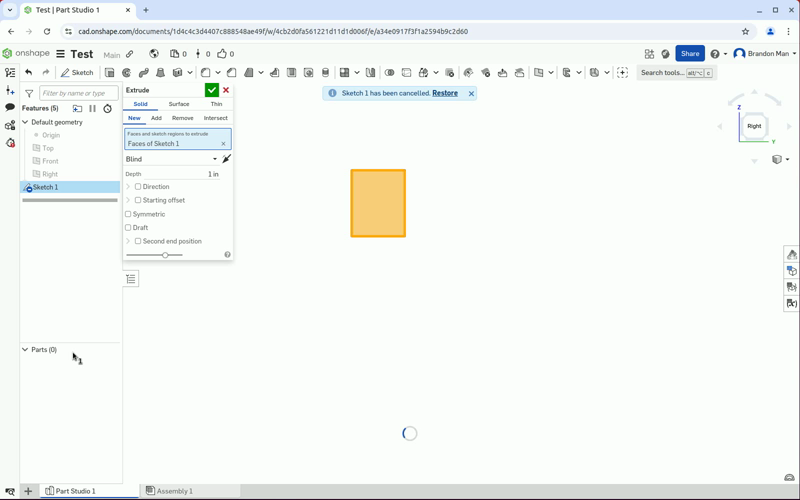
mouse_move(143, 106)
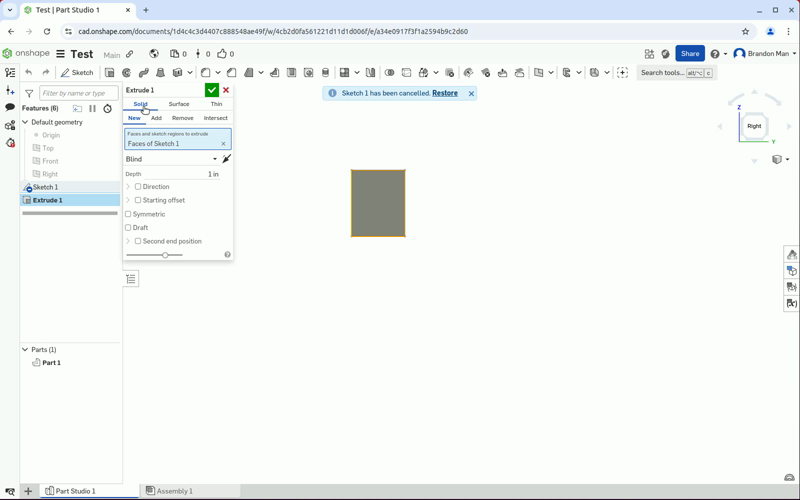
click(143, 106)
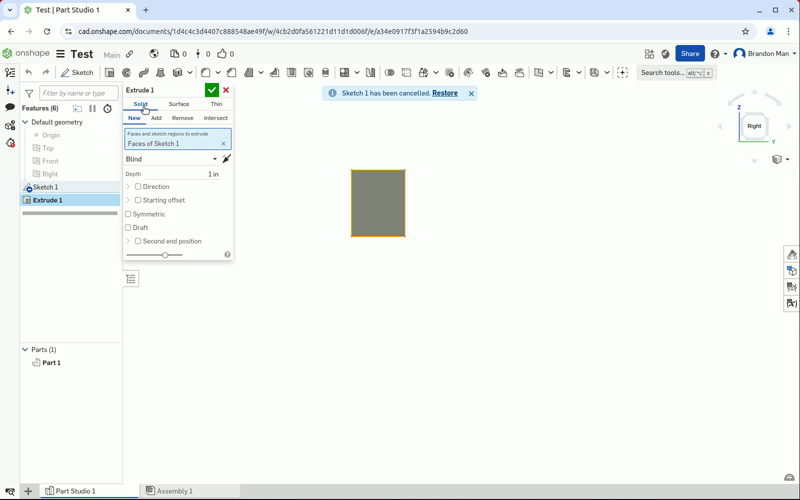
mouse_move(137, 120)
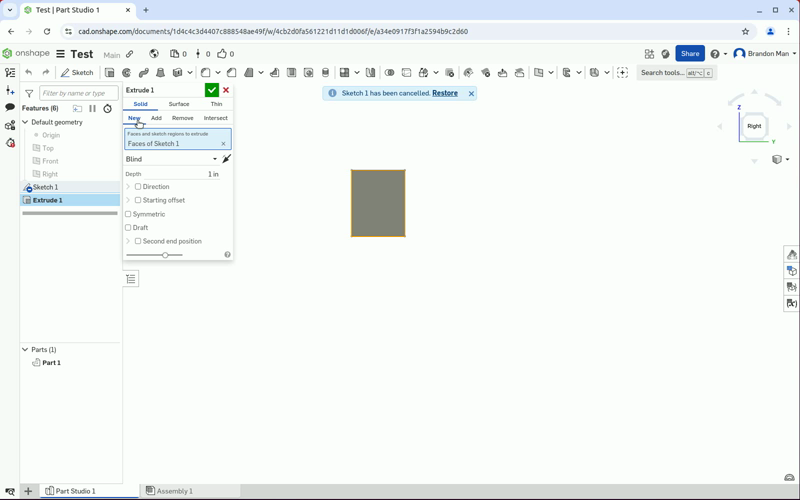
click(137, 120)
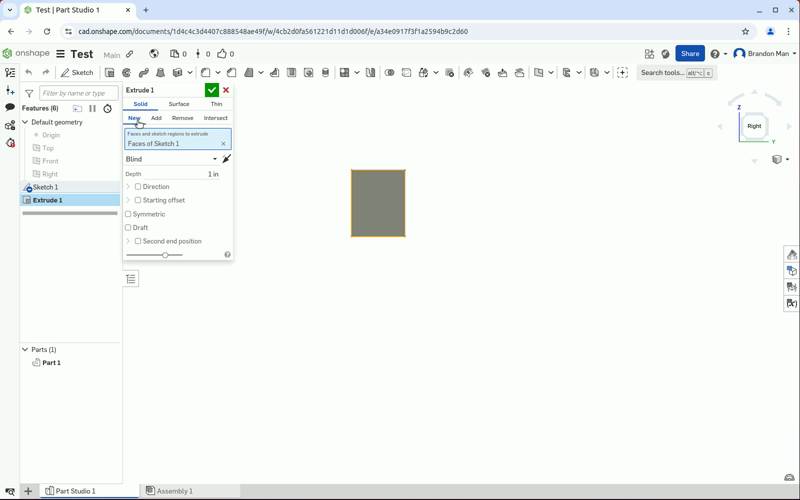
key(tab, 4)
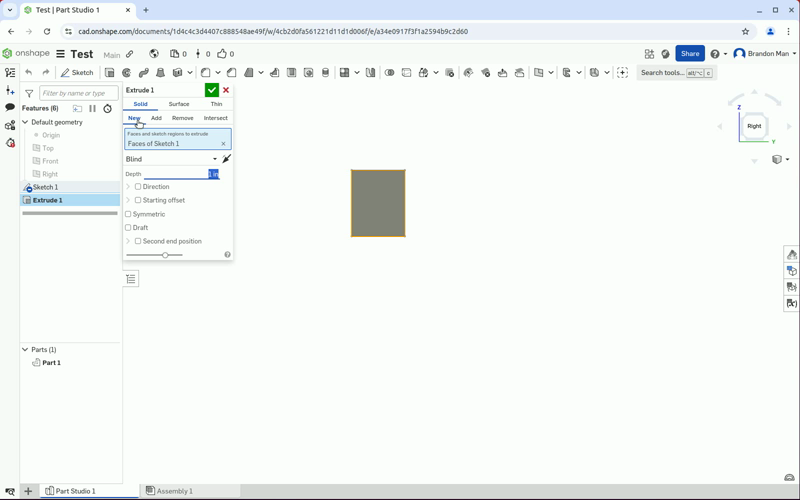
text(16.128)
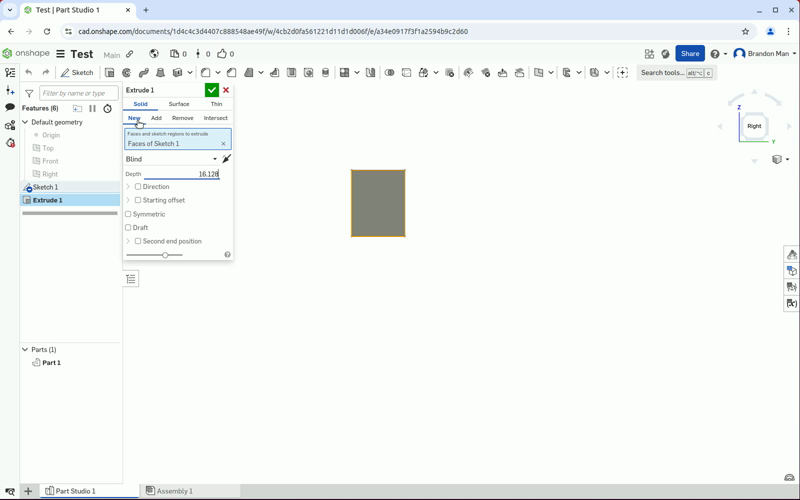
key(enter)
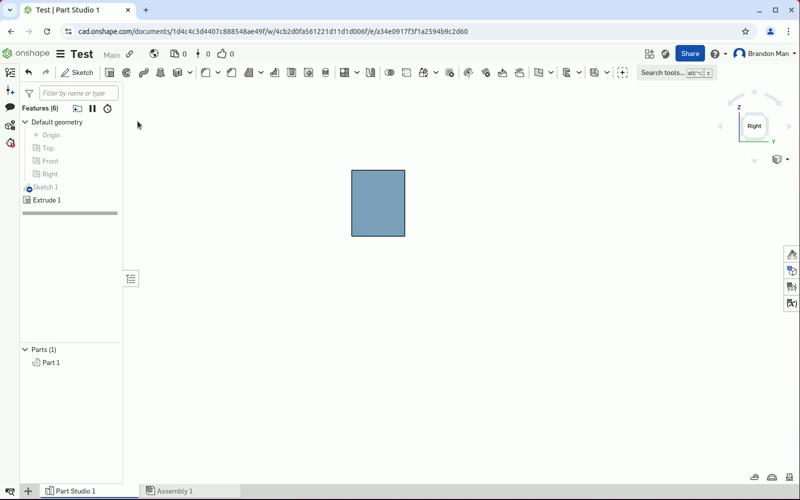
key(shift+h)
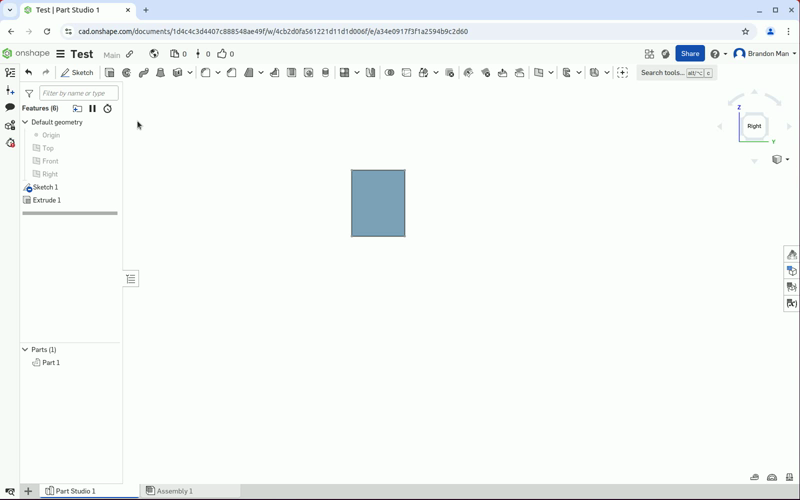
key(shift+h)
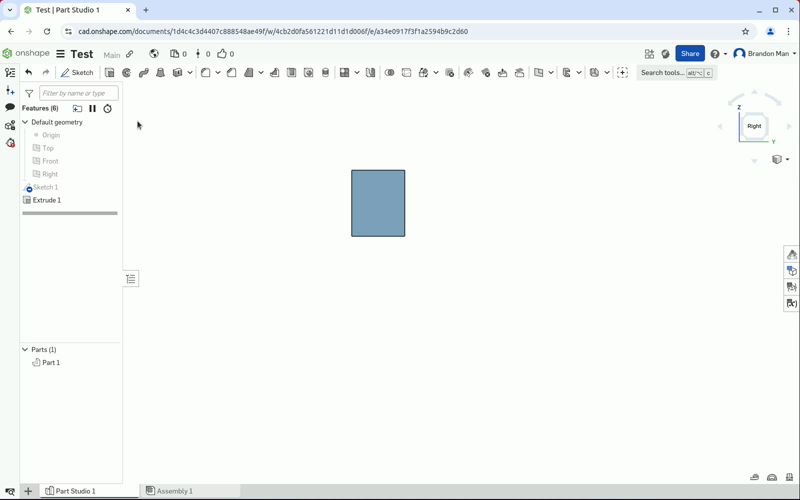
mouse_move(73, 189)
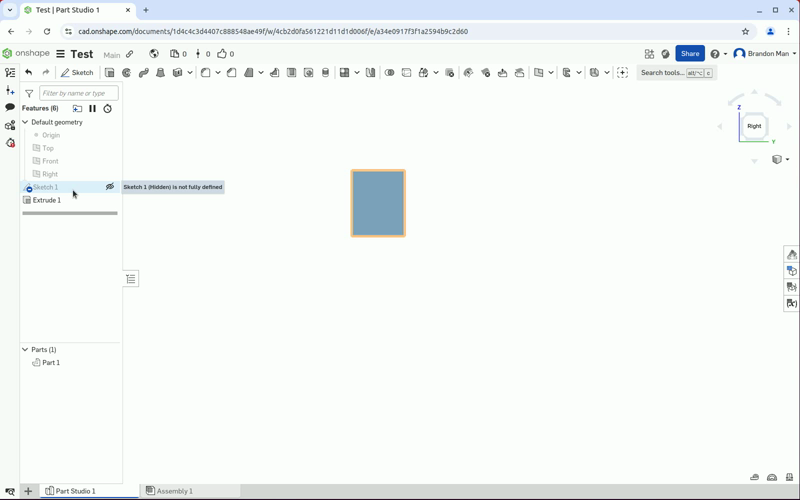
click(73, 189)
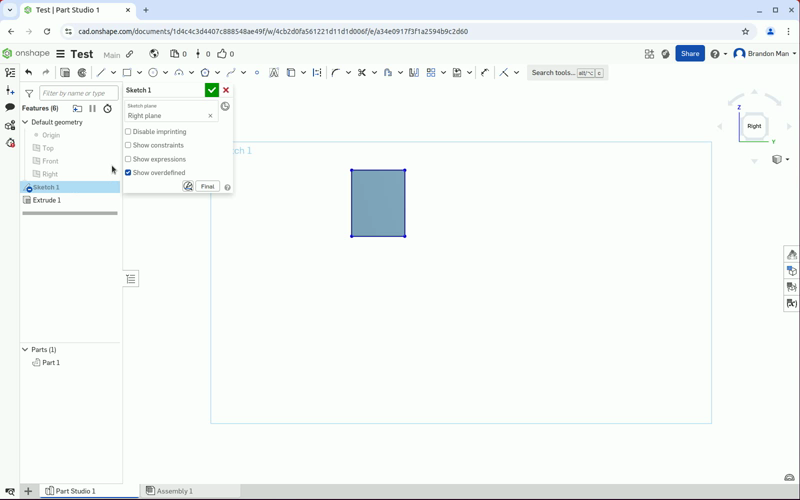
mouse_move(229, 92)
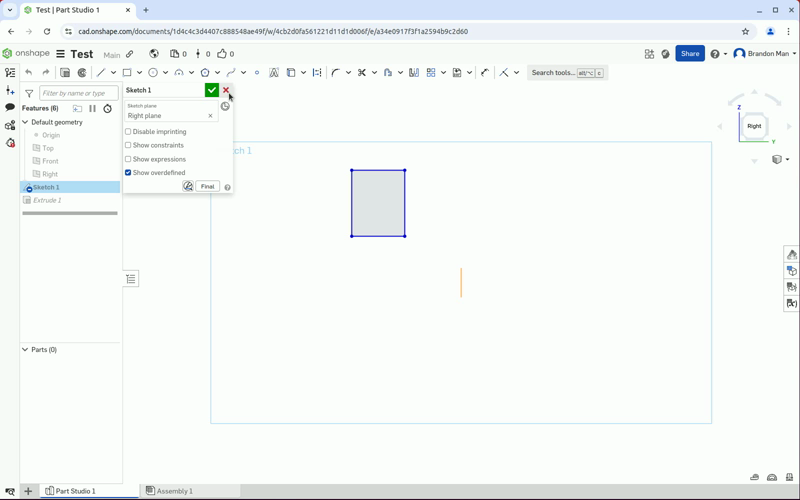
click(229, 92)
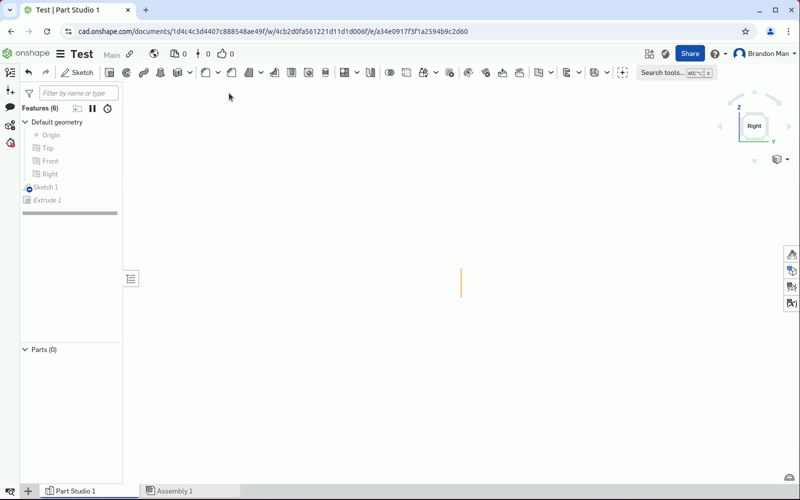
mouse_move(73, 352)
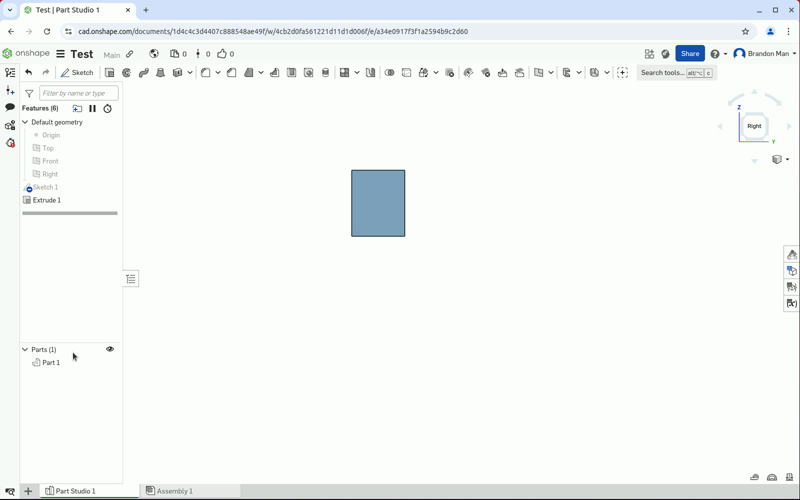
key(y)
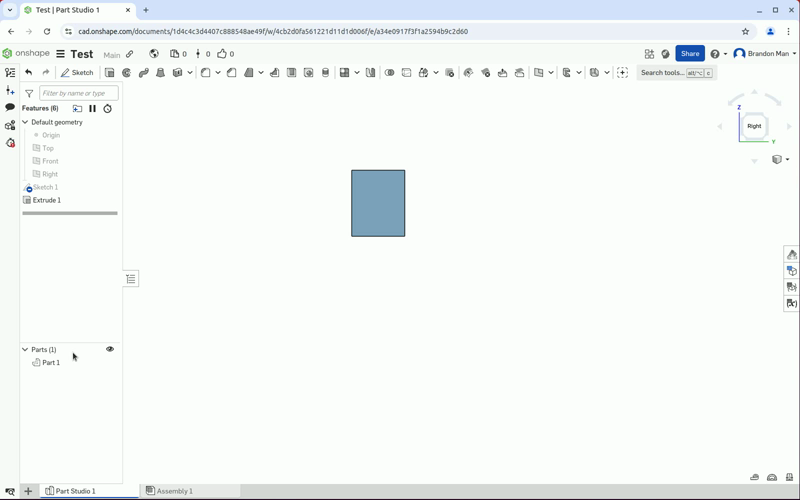
key(shift+p)
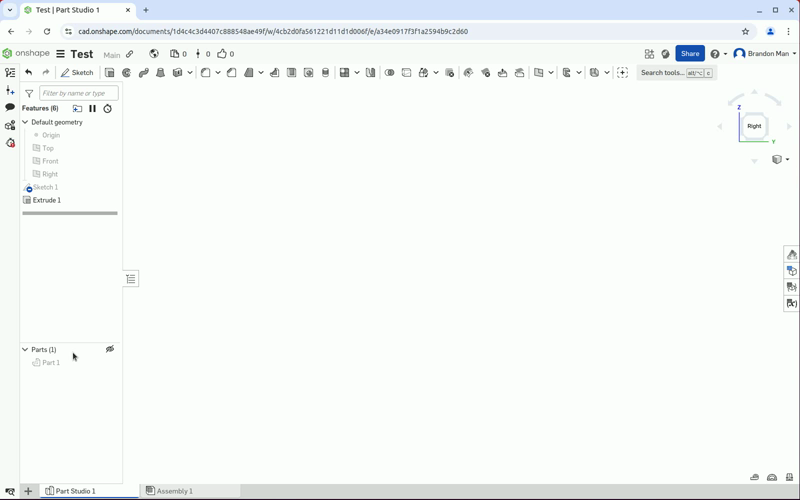
key(space)
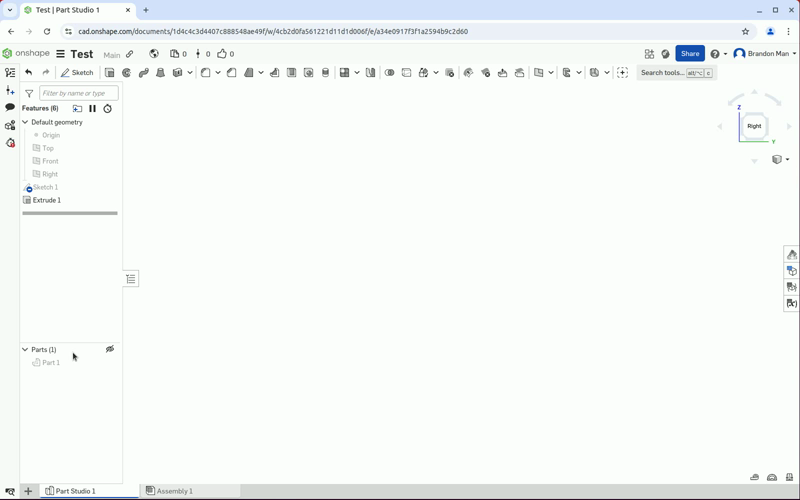
key_down(shift)
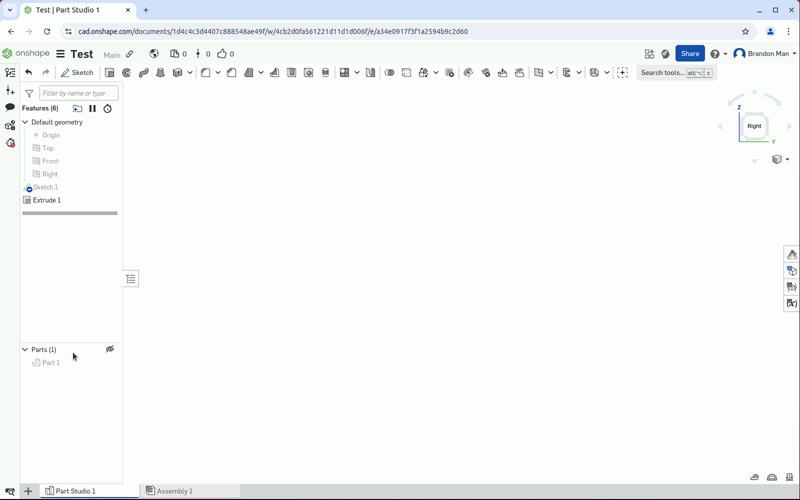
key(right)
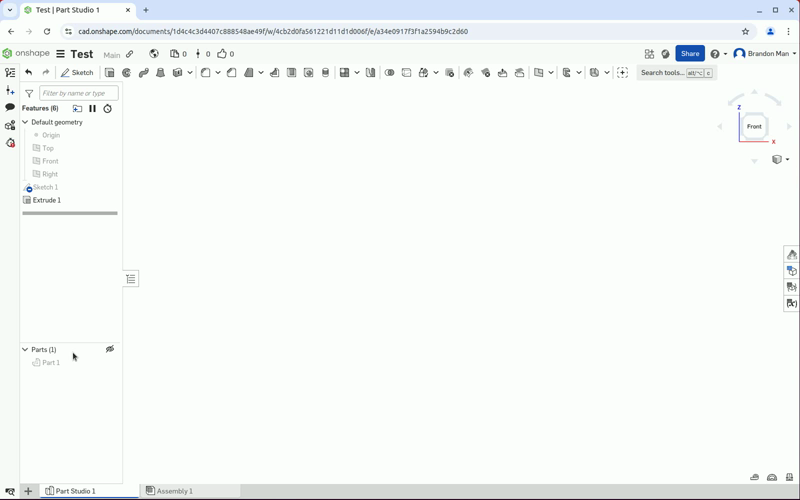
key_up(shift)
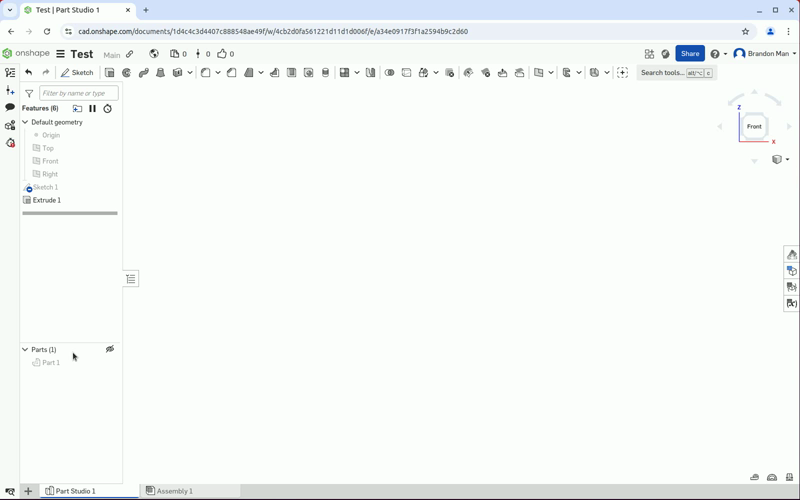
mouse_move(73, 352)
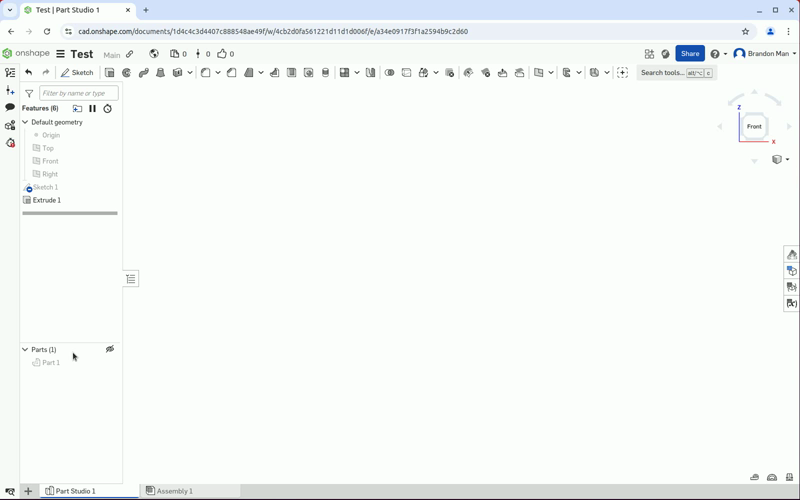
key(shift+y)
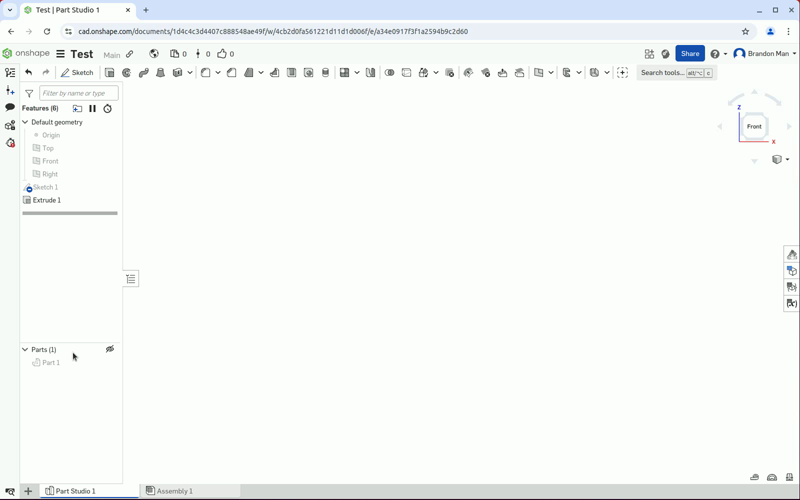
key(shift+s)
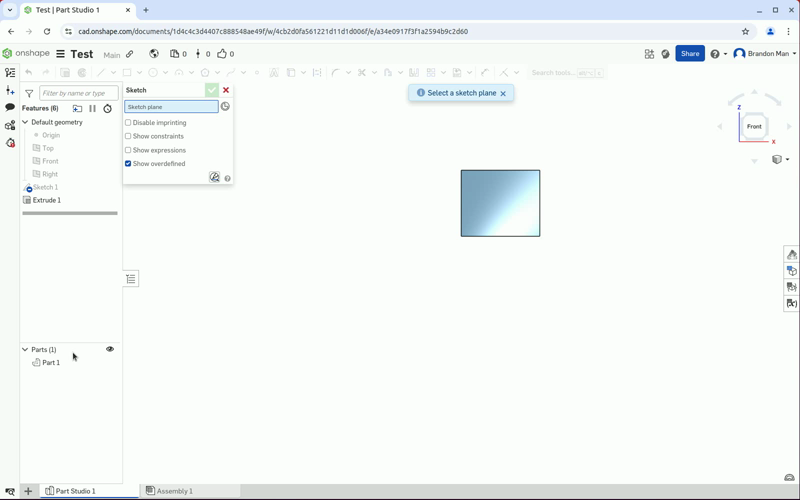
mouse_move(73, 163)
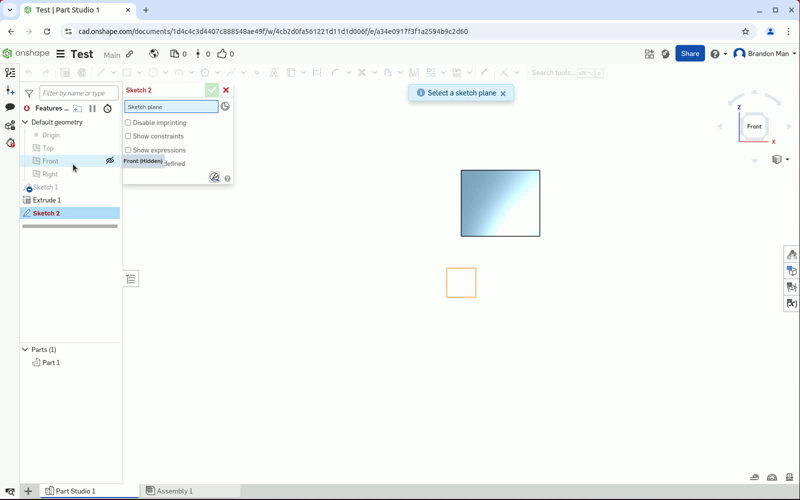
click(73, 163)
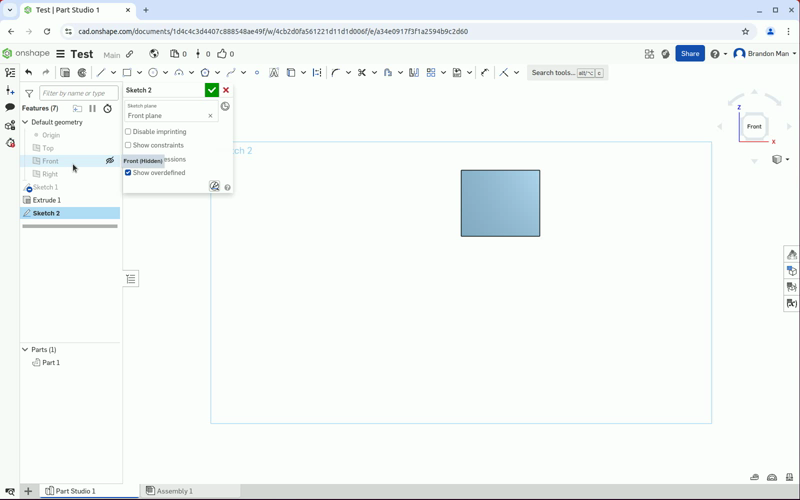
mouse_move(73, 352)
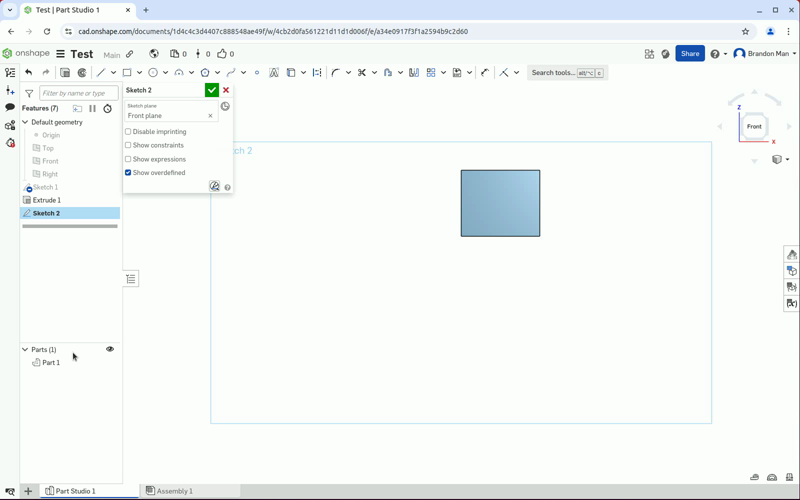
key(y)
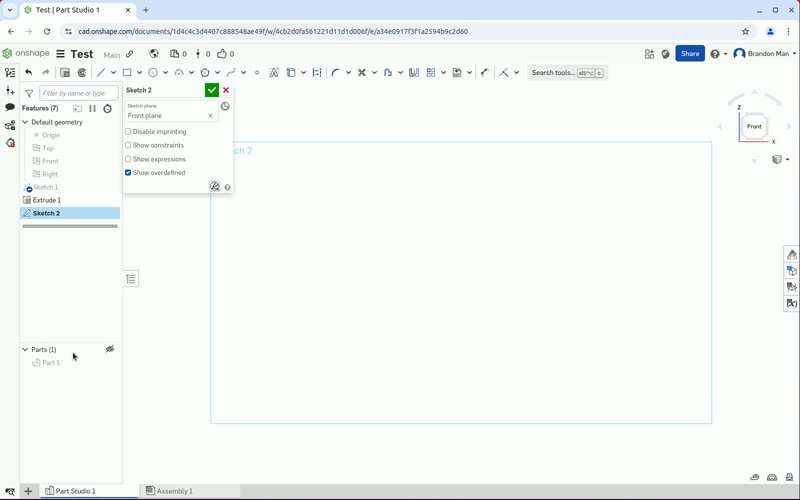
key(l)
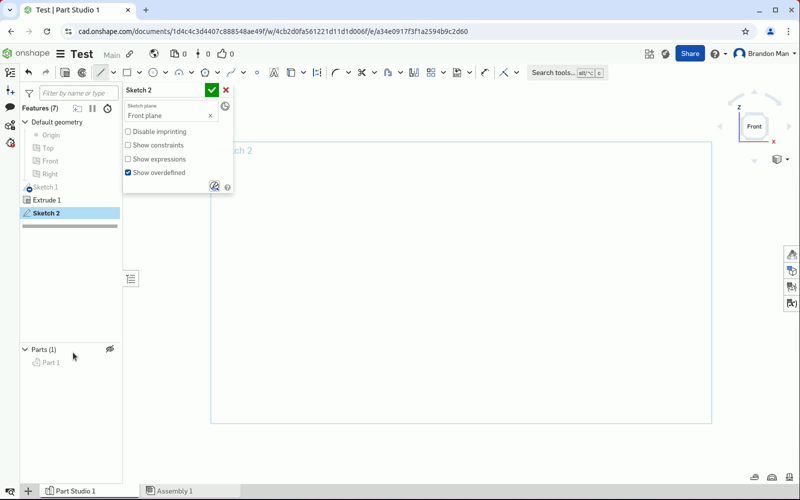
key_down(shift)
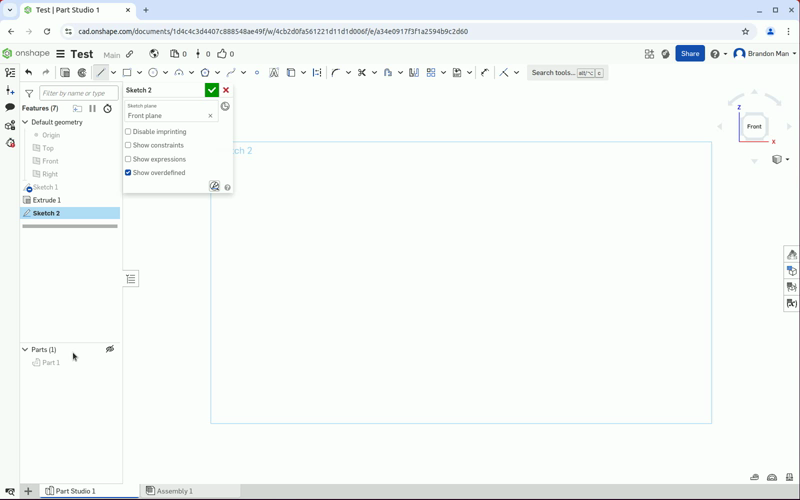
mouse_move(486, 219)
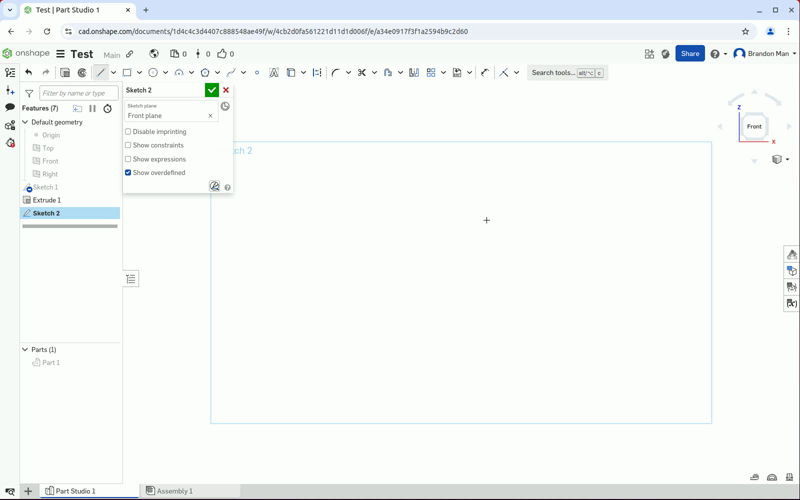
click(486, 219)
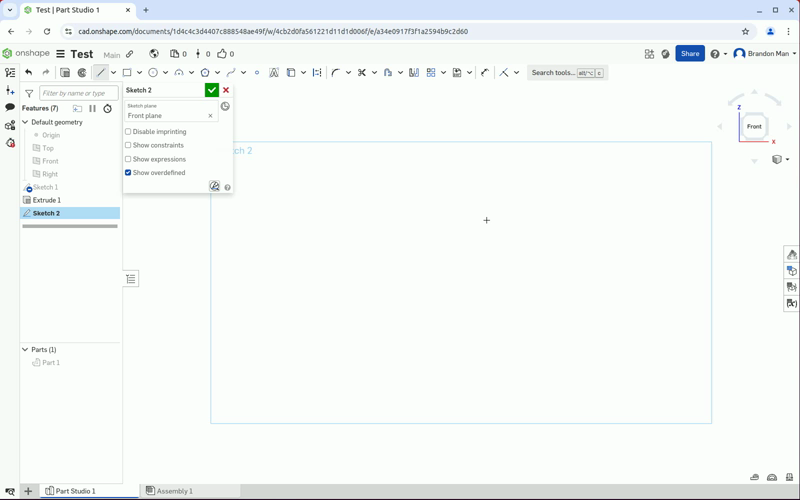
key_up(shift)
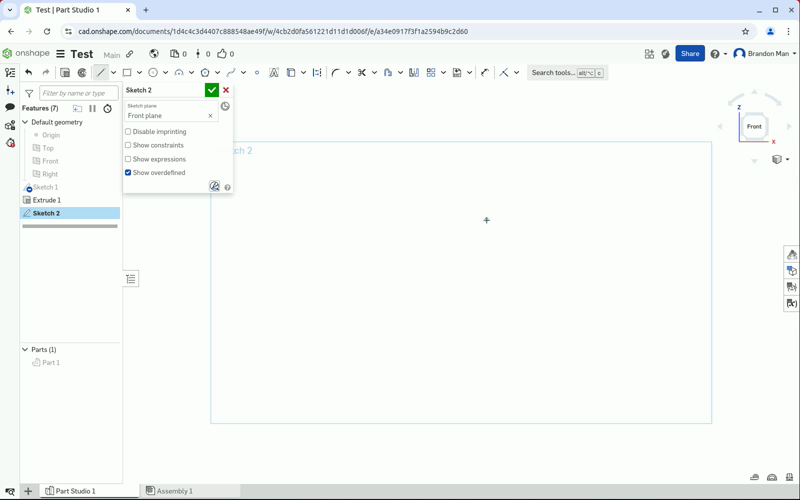
key_down(shift)
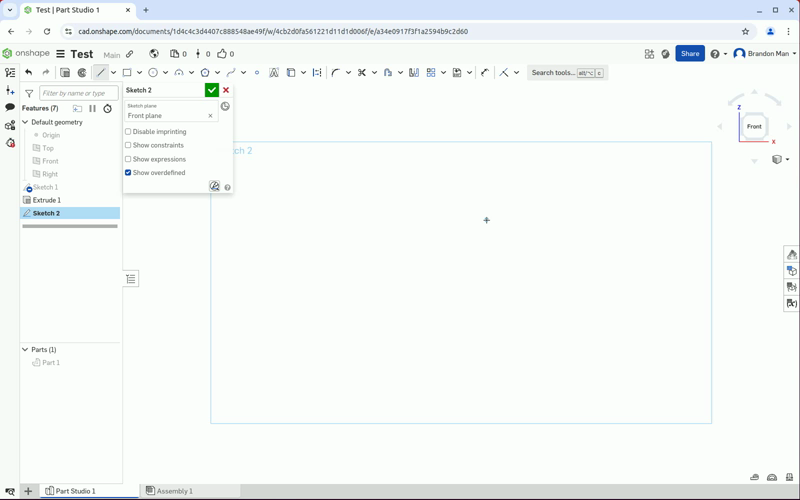
mouse_move(516, 219)
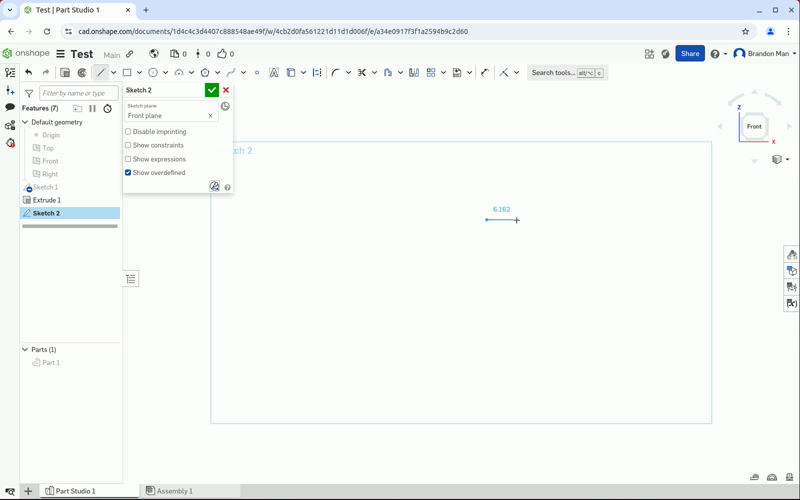
mouse_move(540, 219)
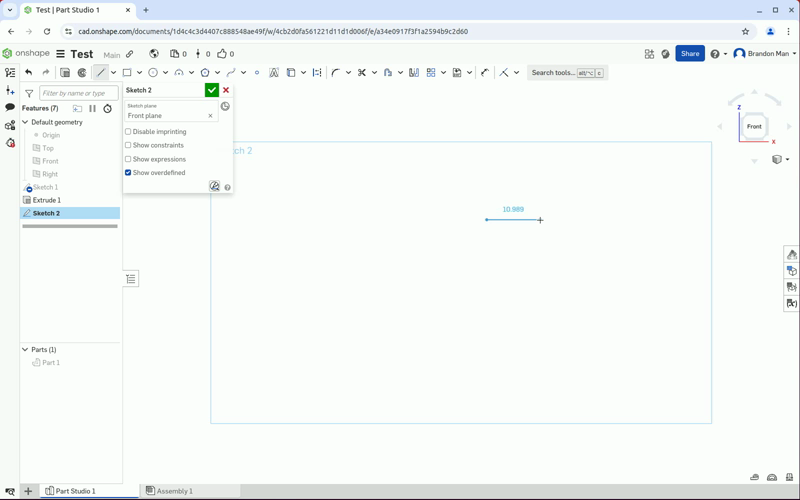
click(540, 219)
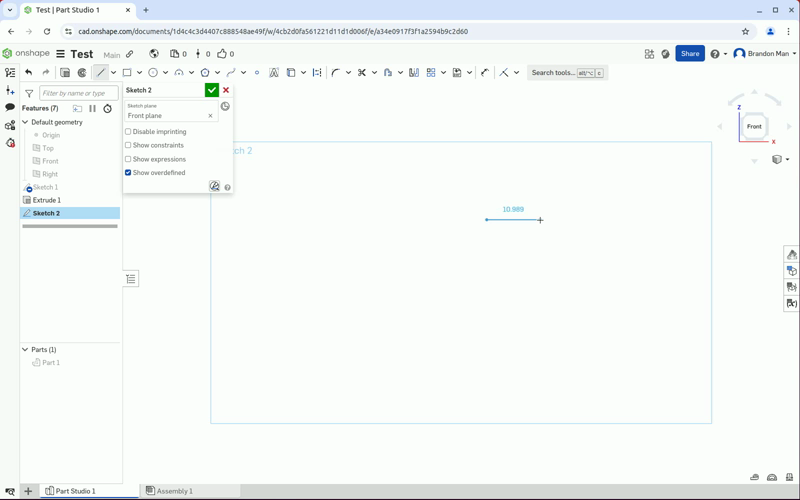
key_up(shift)
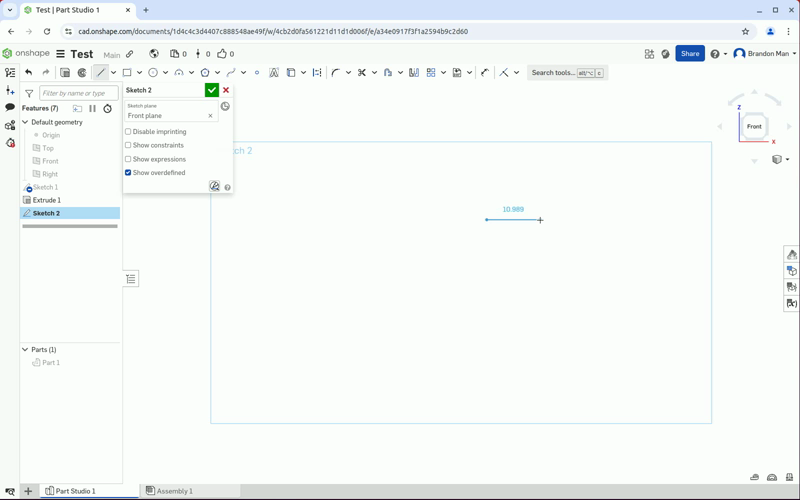
key_down(shift)
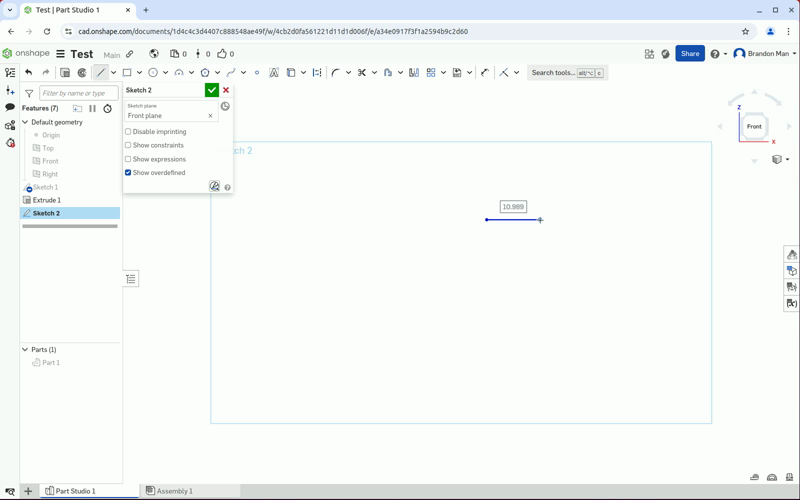
mouse_move(570, 219)
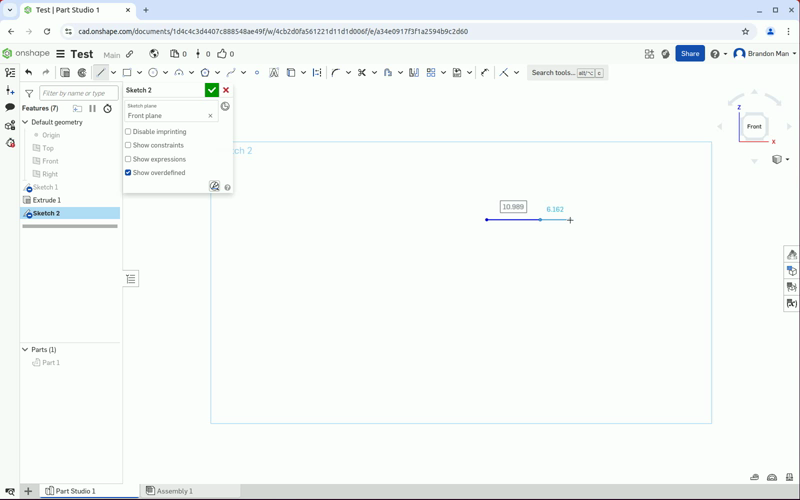
mouse_move(540, 166)
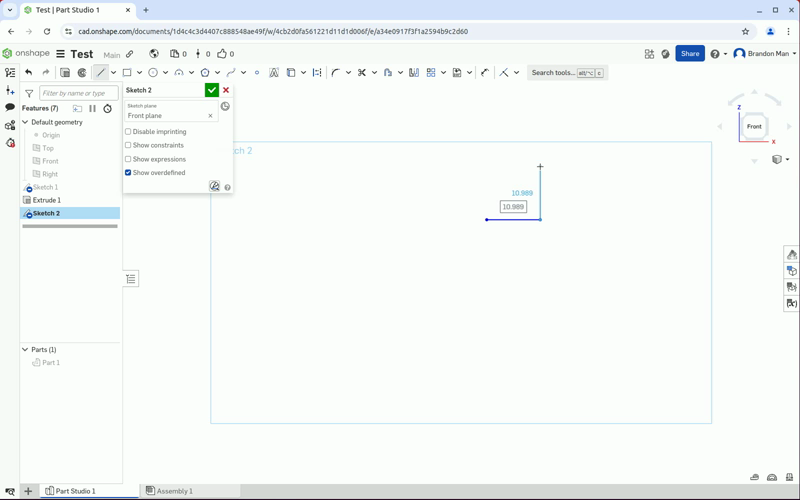
click(540, 166)
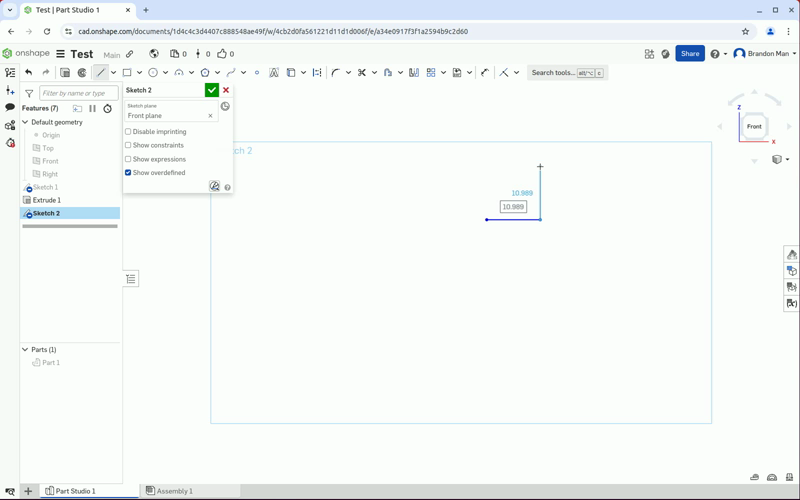
key_up(shift)
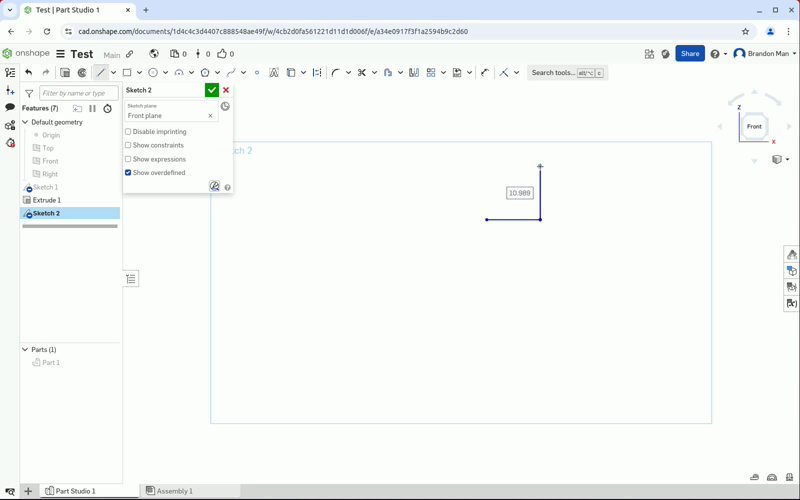
key_down(shift)
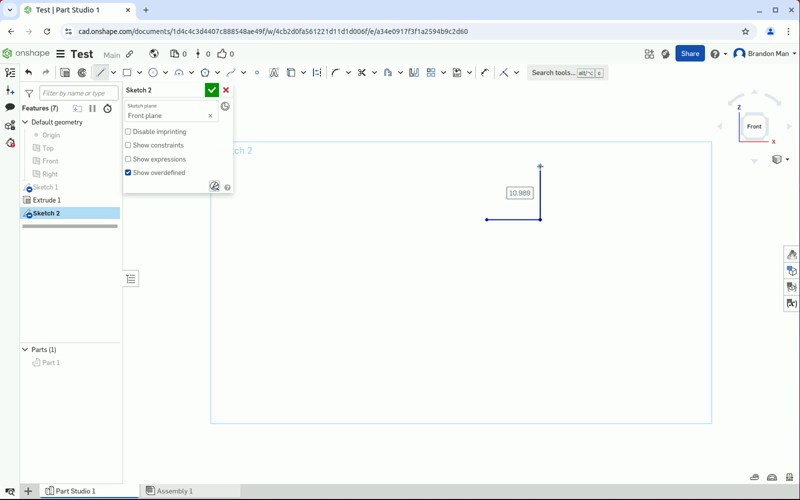
mouse_move(570, 166)
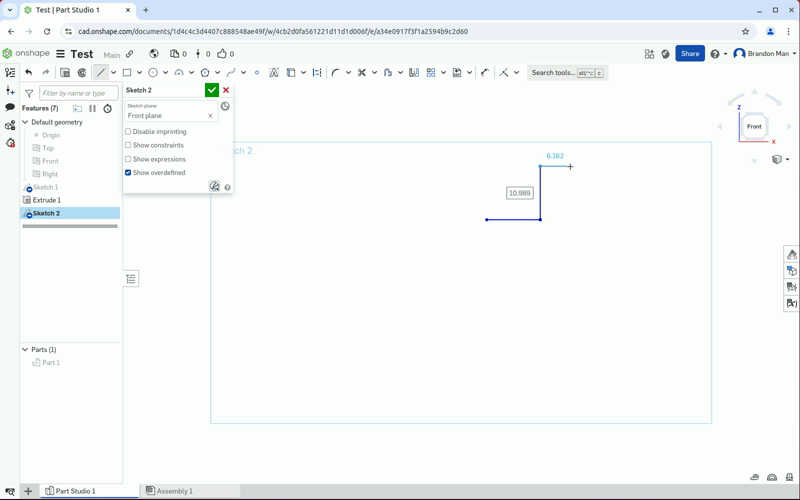
mouse_move(486, 166)
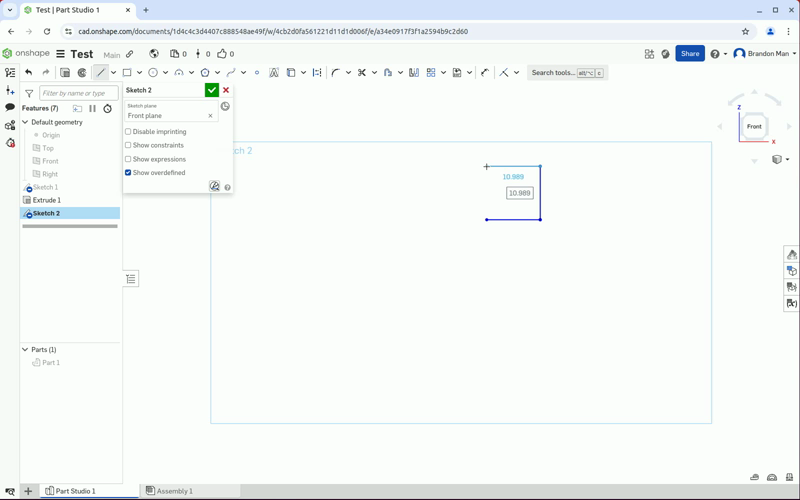
click(486, 166)
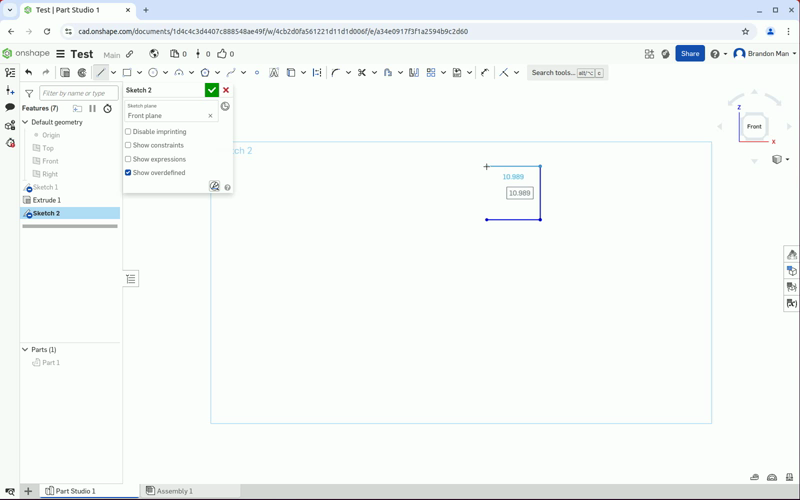
key_up(shift)
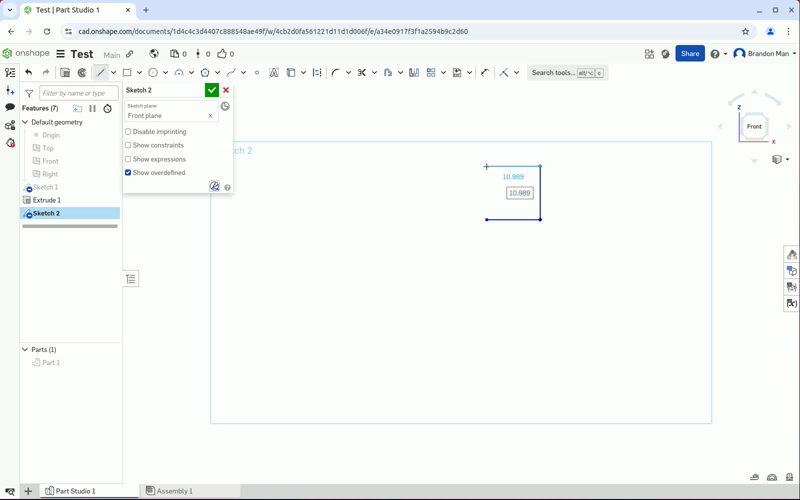
mouse_move(516, 166)
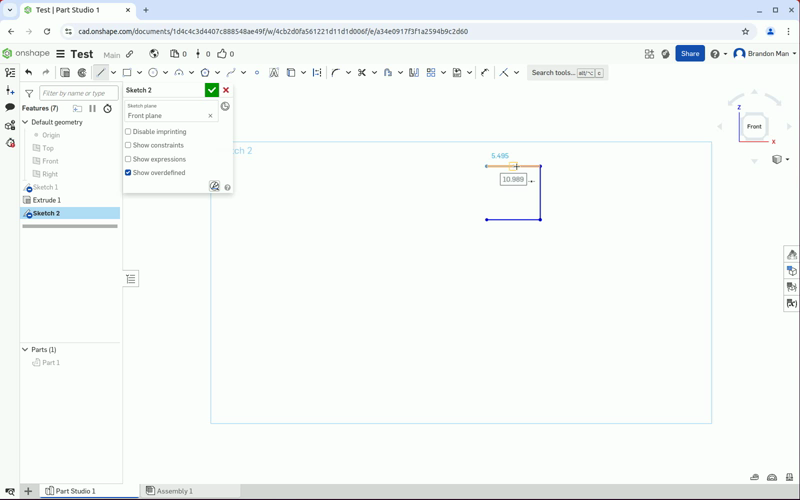
key_down(shift)
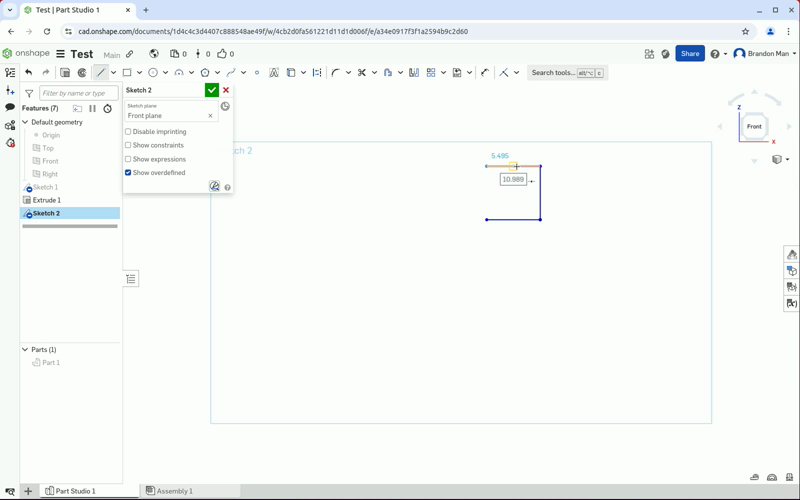
mouse_move(486, 219)
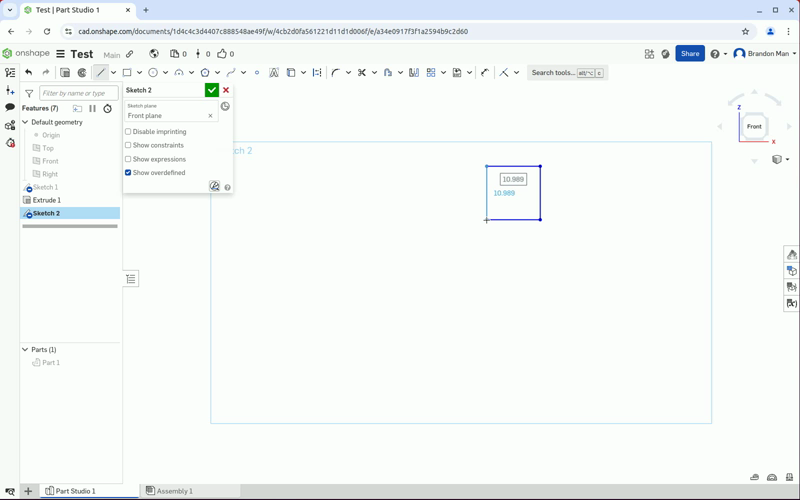
key_up(shift)
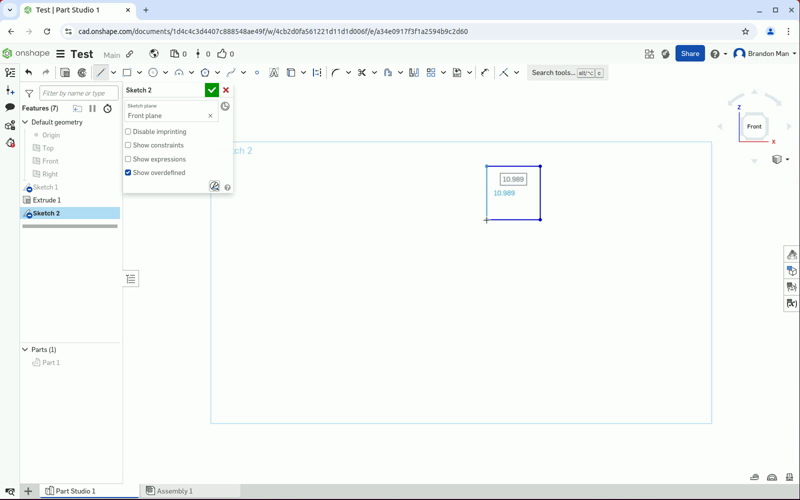
click(486, 219)
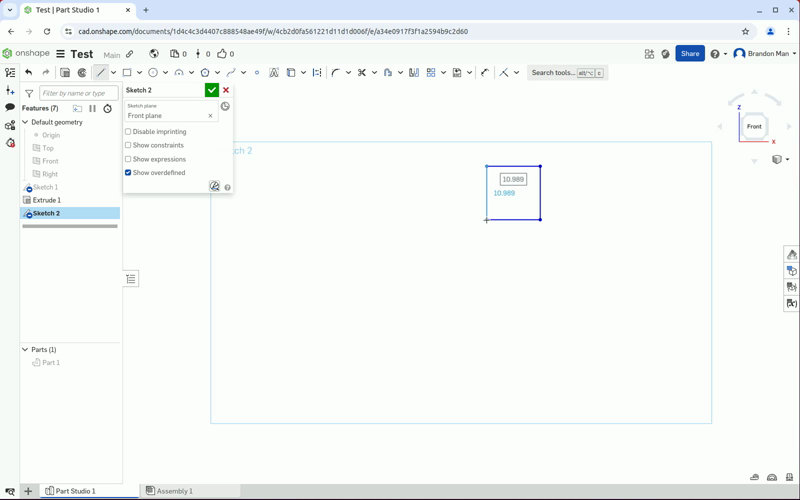
key(esc)
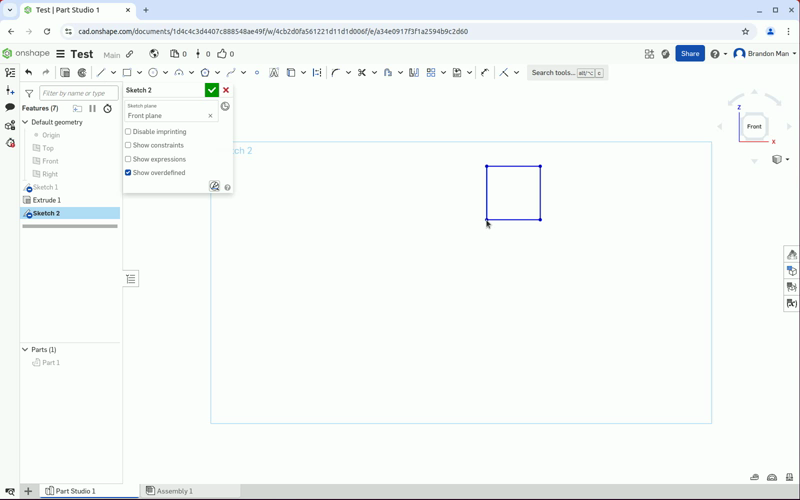
mouse_move(493, 197)
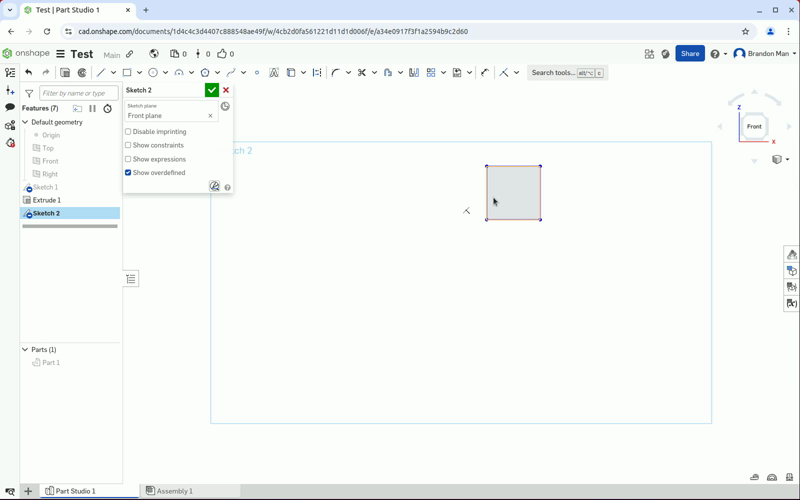
click(493, 197)
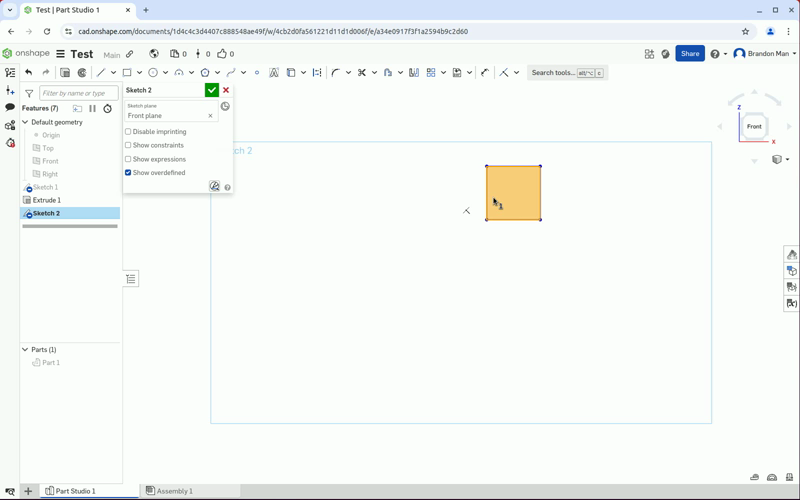
mouse_move(73, 352)
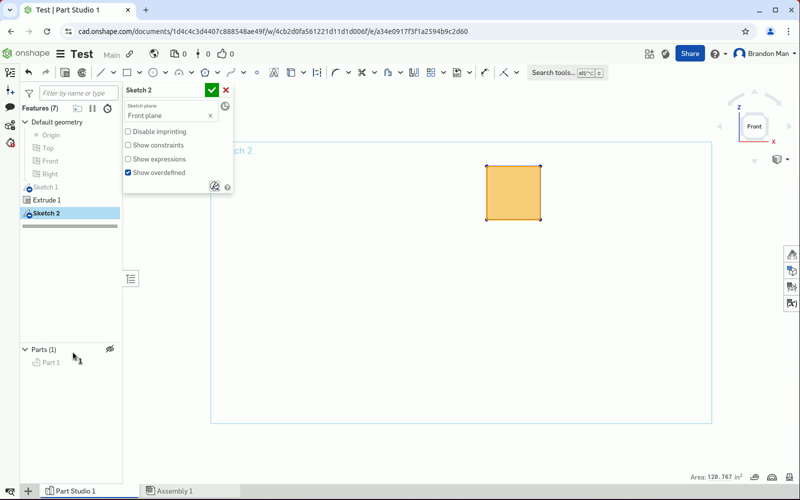
key(shift+y)
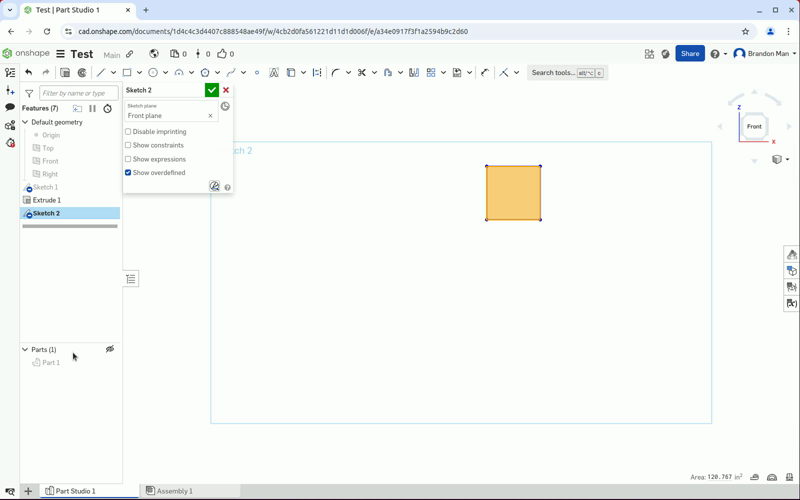
key(shift+e)
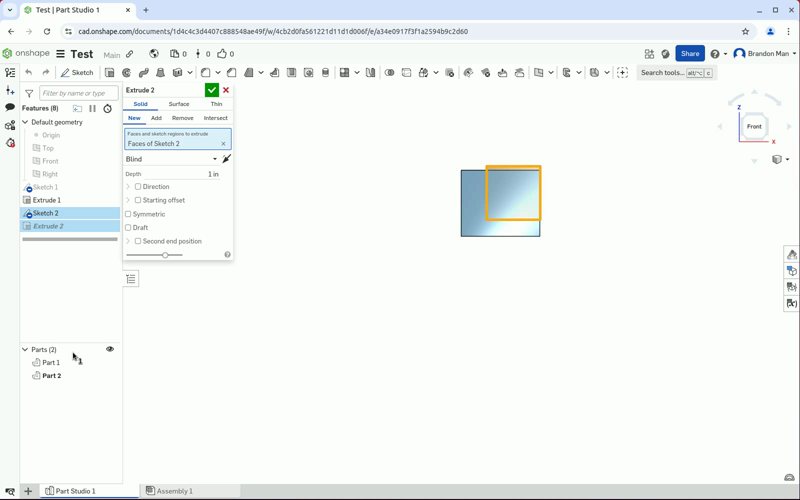
mouse_move(143, 106)
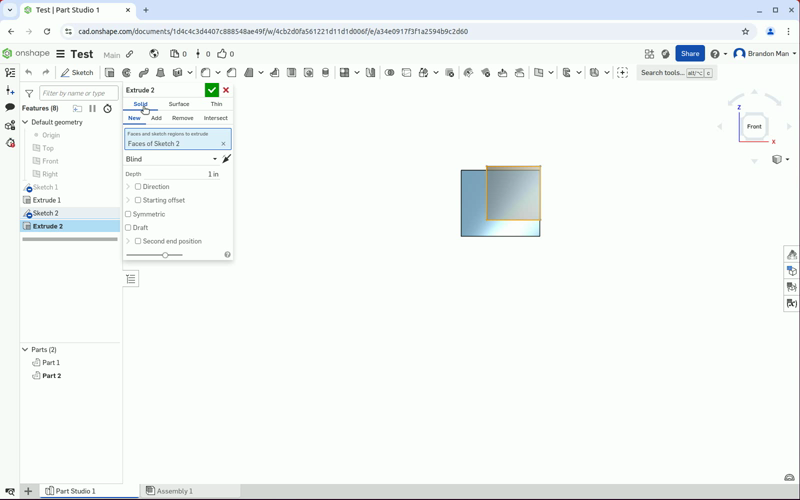
click(143, 106)
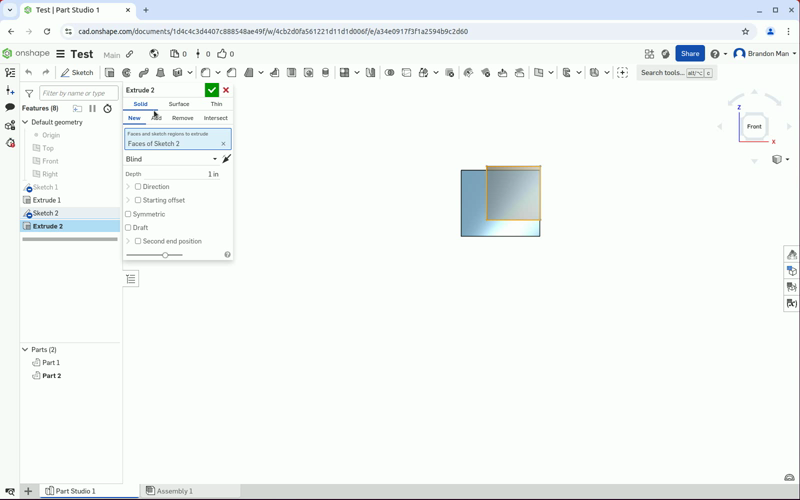
mouse_move(186, 120)
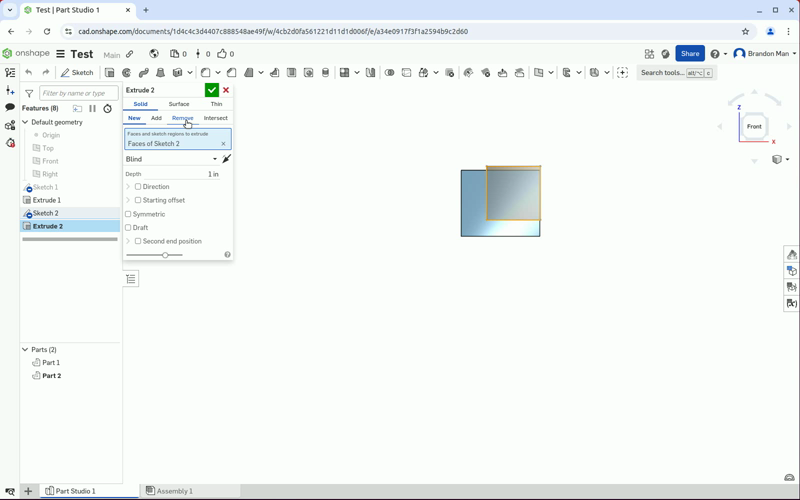
click(186, 120)
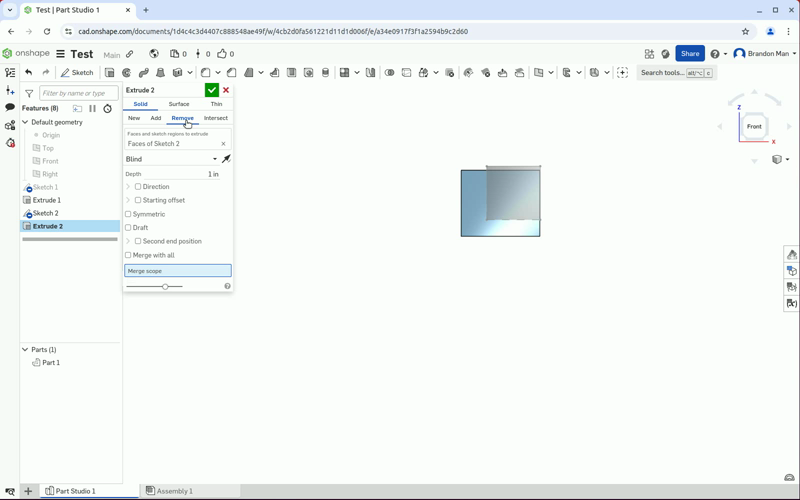
key(tab, 4)
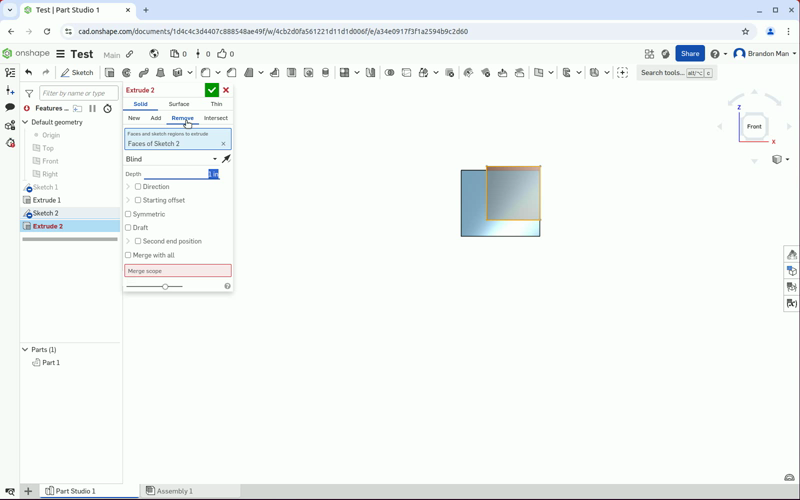
text(8.184)
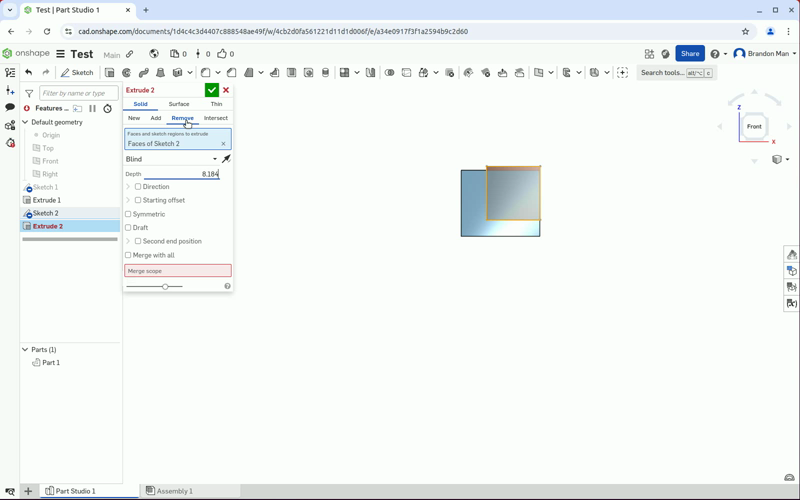
key(tab, 6)
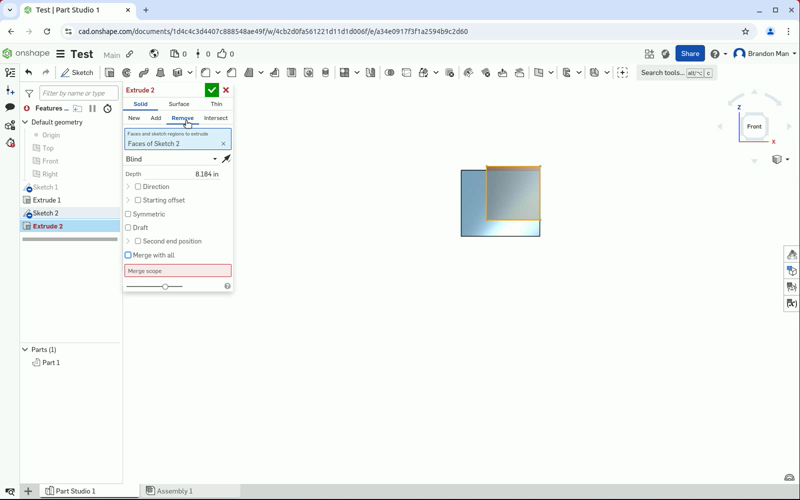
key(space)
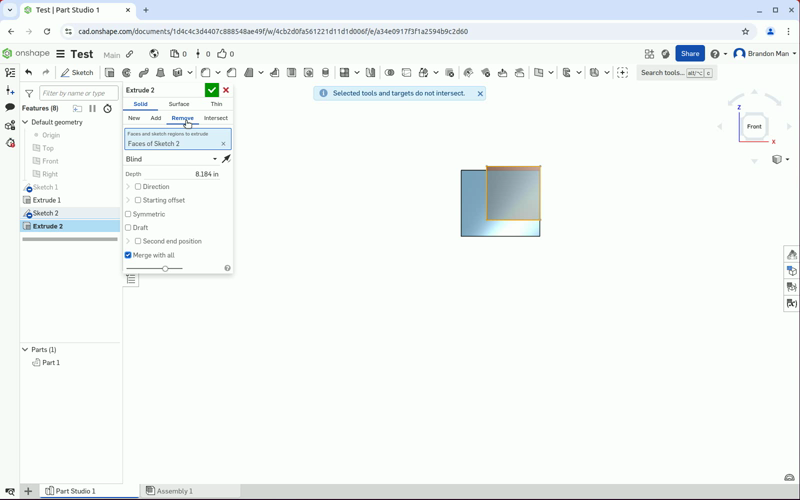
key(enter)
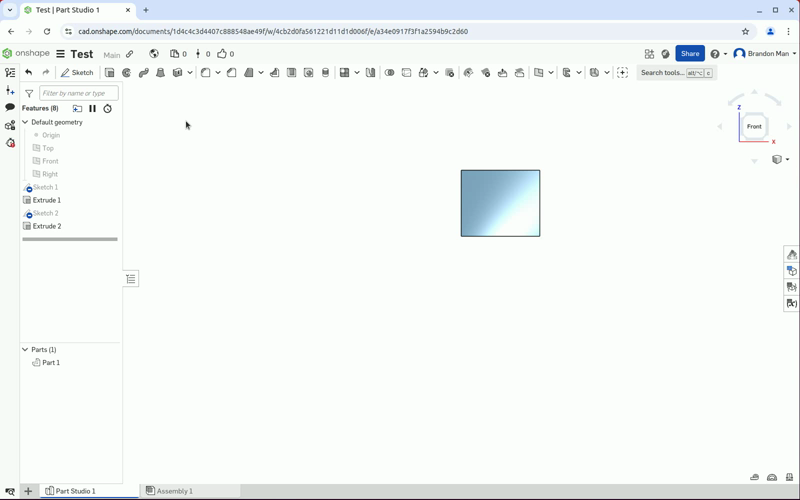
key(shift+h)
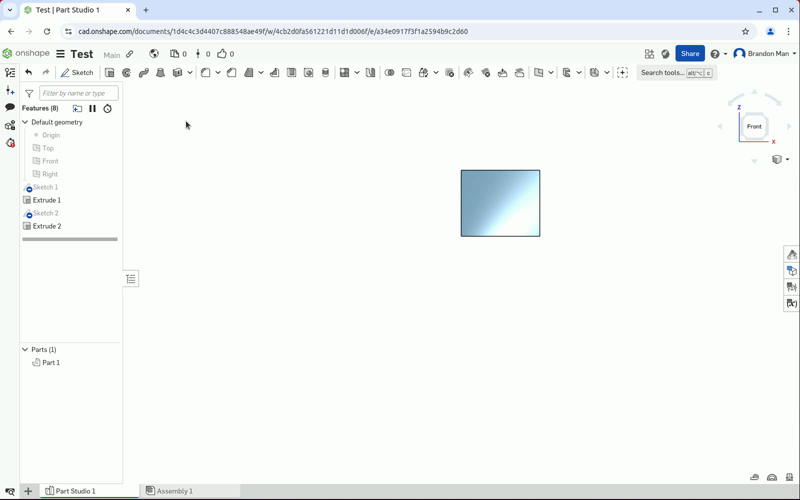
key(shift+h)
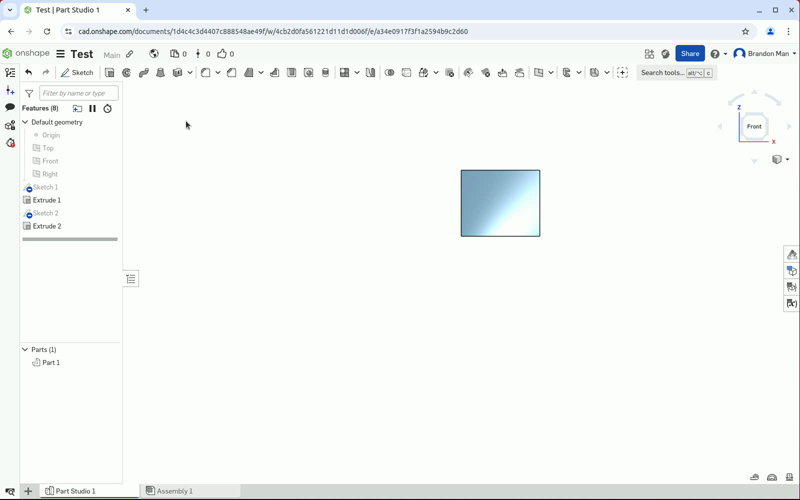
mouse_move(73, 189)
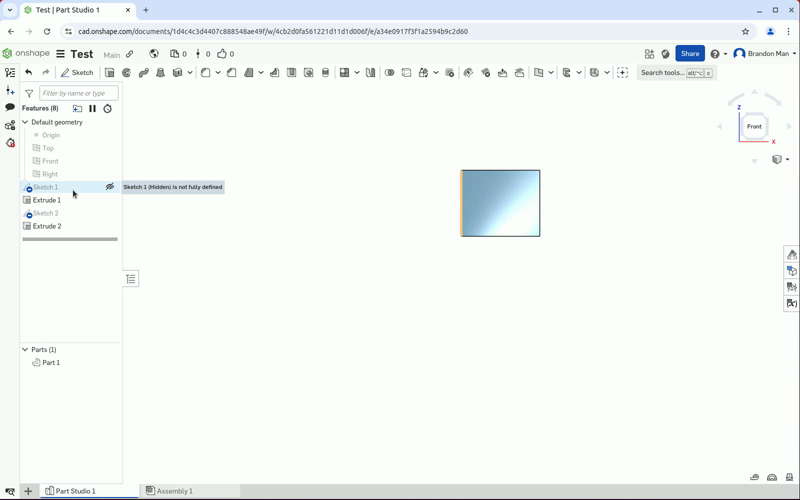
click(73, 189)
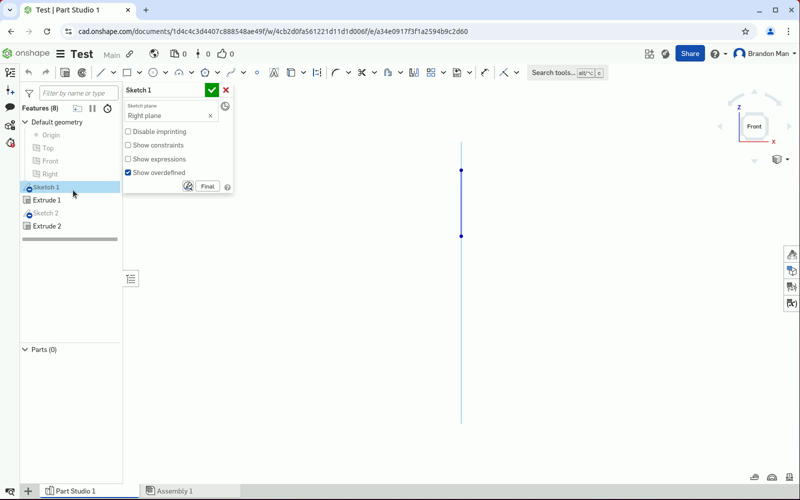
mouse_move(229, 92)
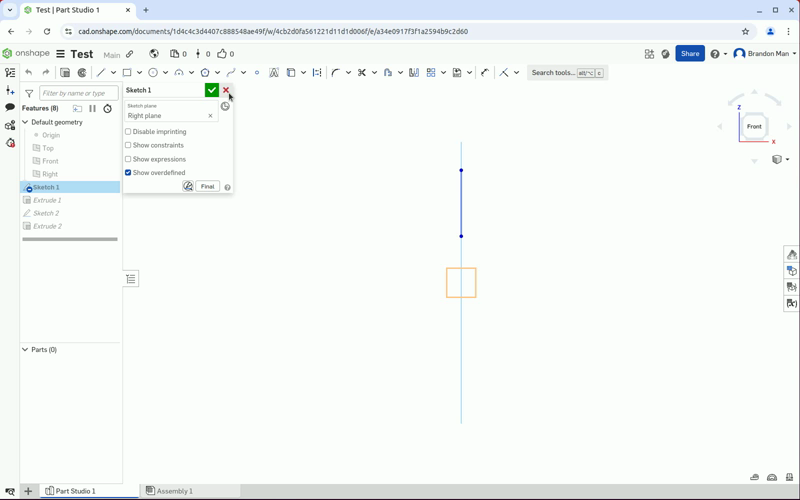
click(229, 92)
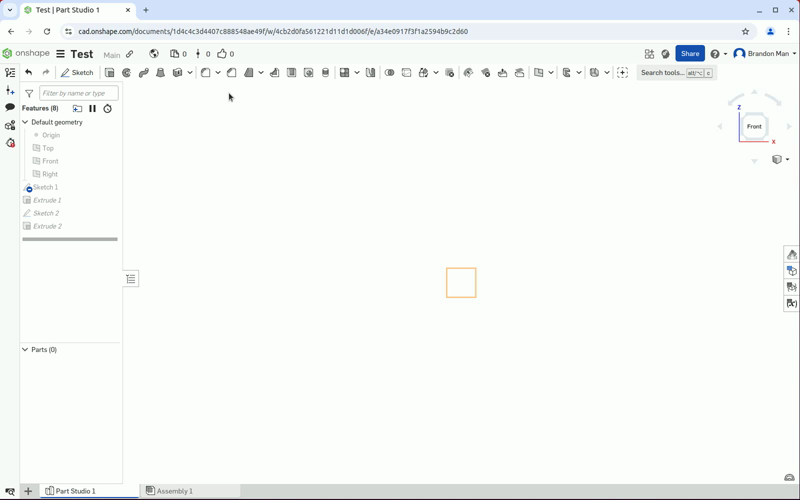
mouse_move(541, 75)
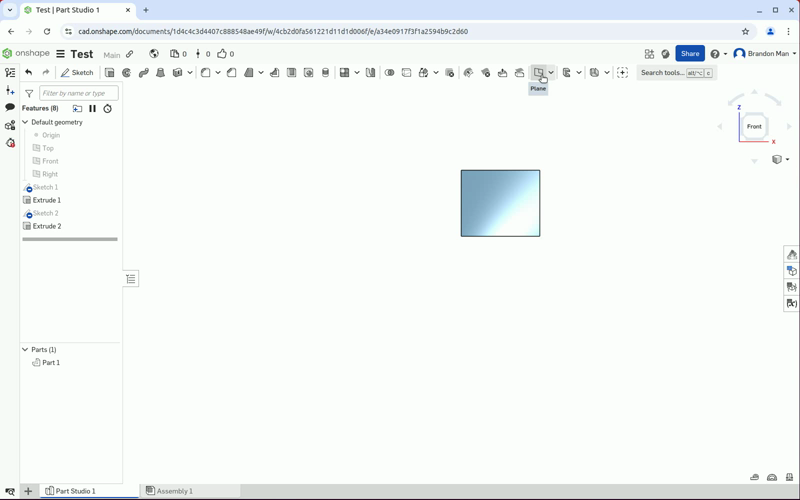
click(541, 75)
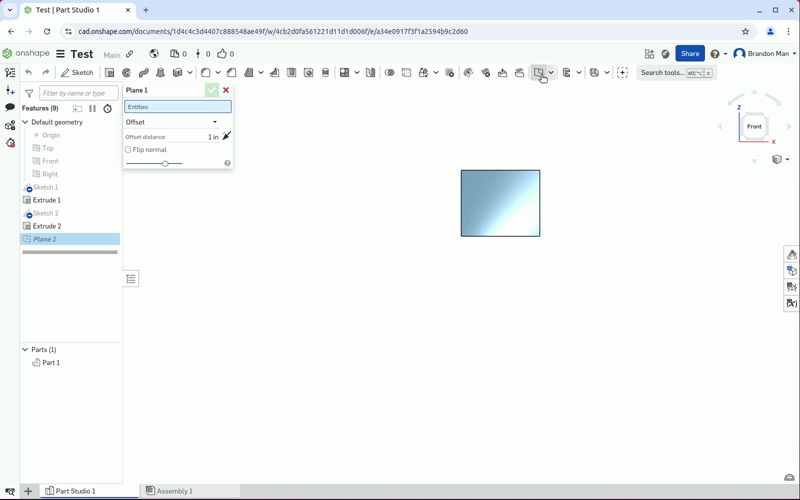
mouse_move(73, 163)
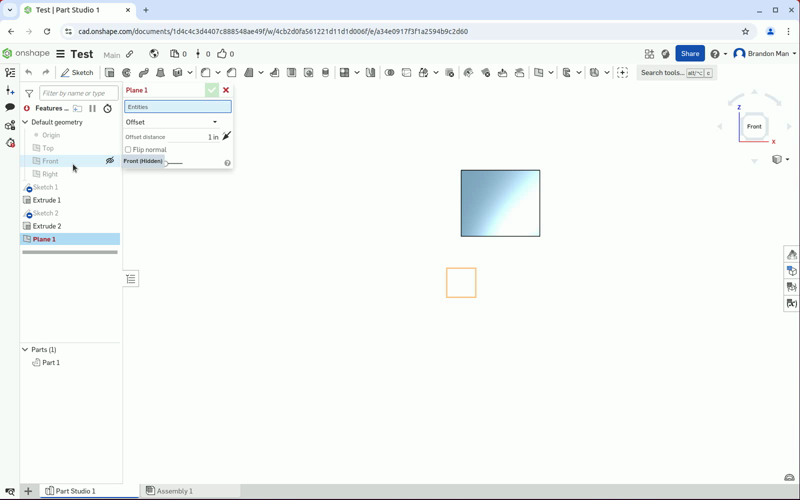
click(73, 163)
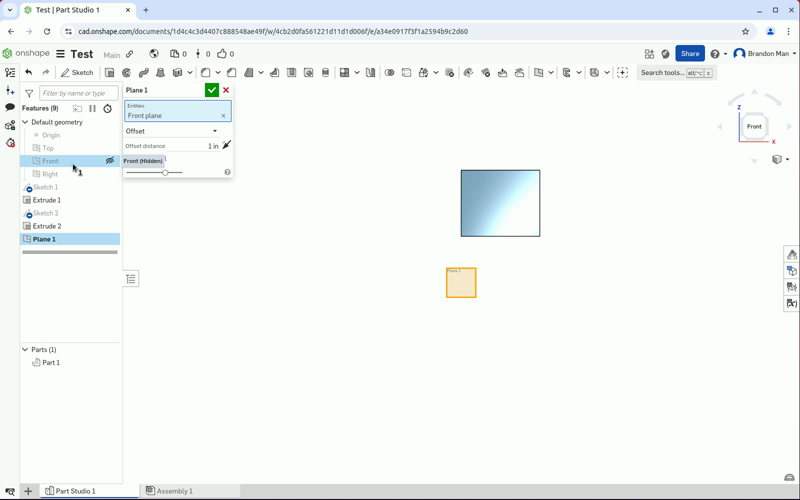
key(tab, 2)
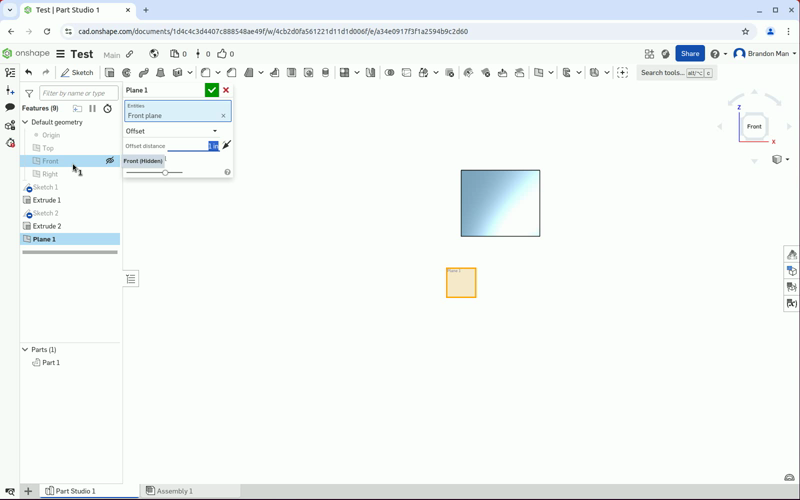
text(22.4)
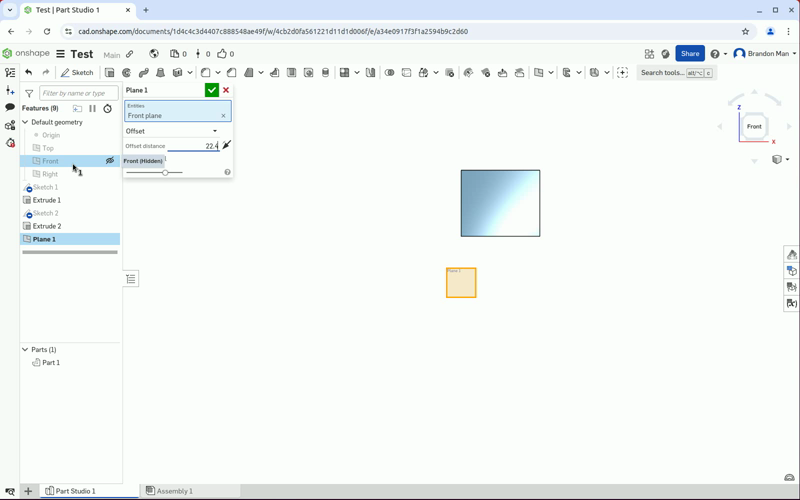
key(enter, 2)
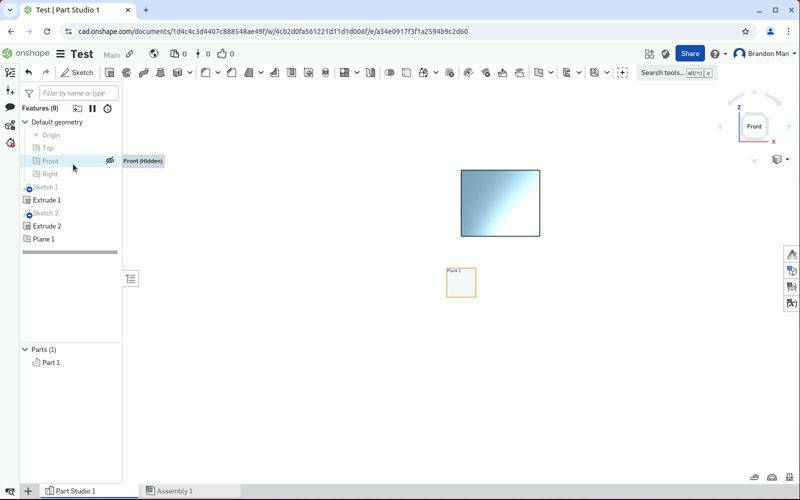
key(shift+s)
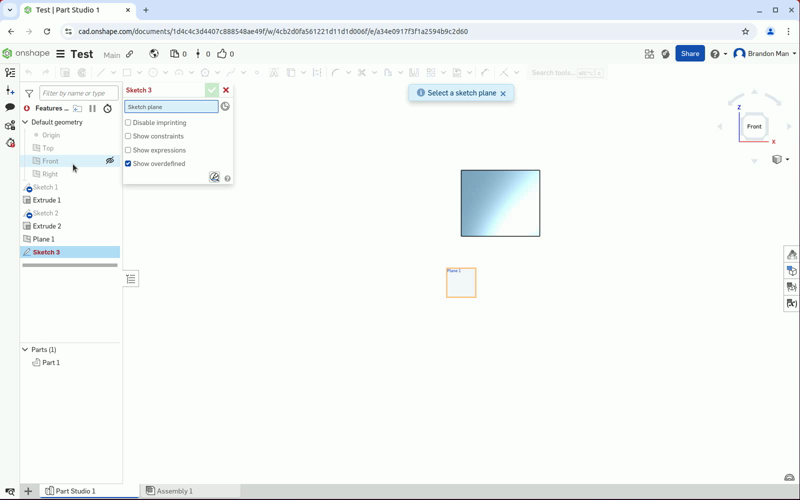
mouse_move(73, 241)
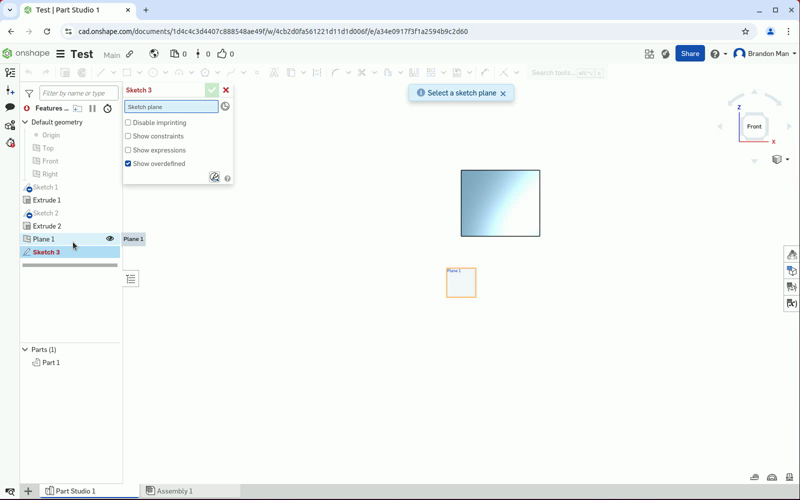
click(73, 241)
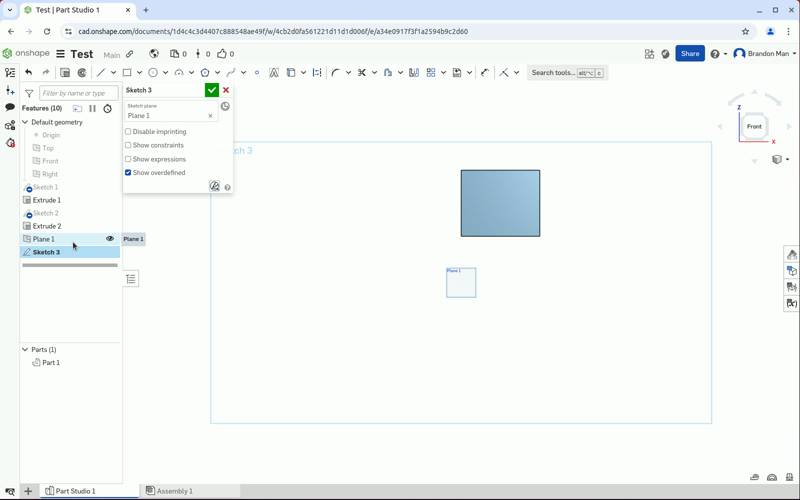
mouse_move(73, 352)
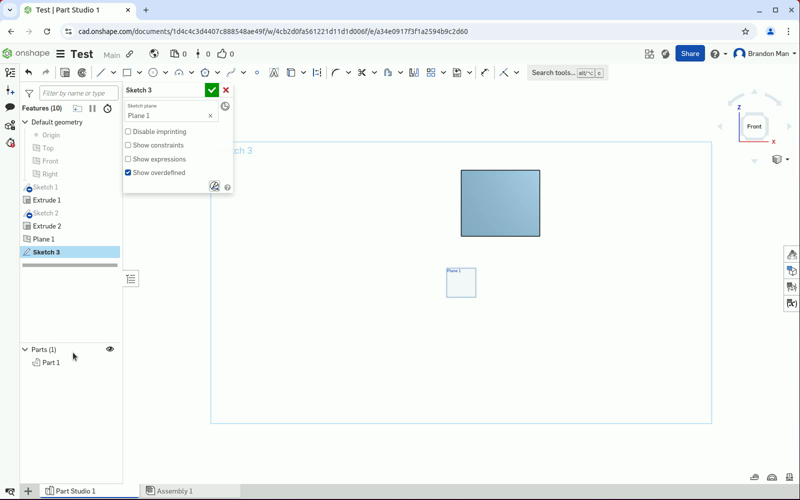
key(y)
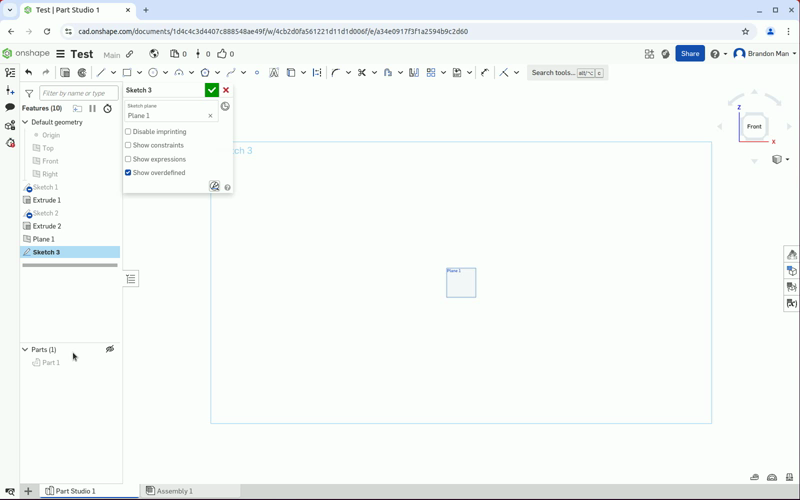
key(l)
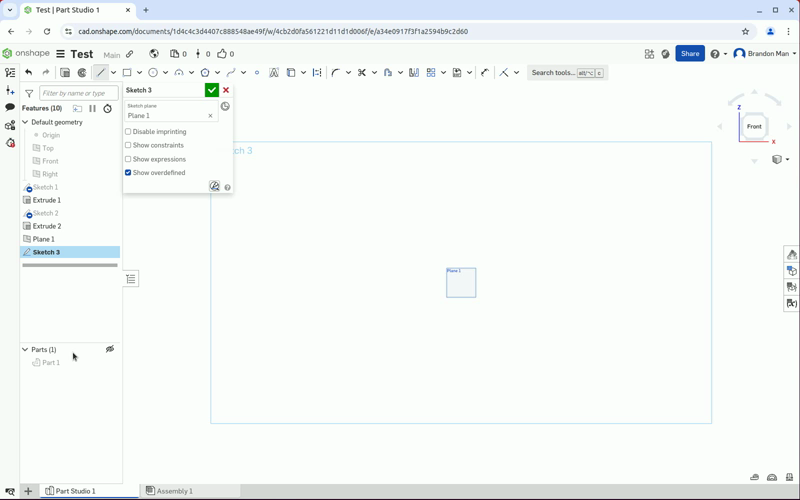
key_down(shift)
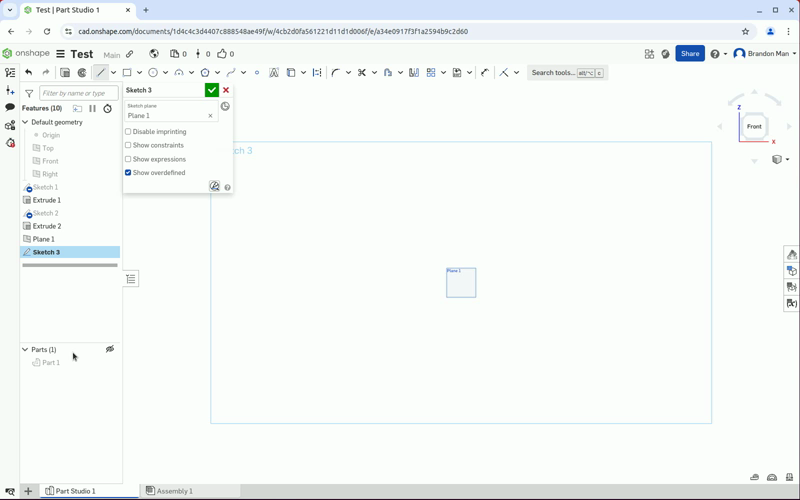
mouse_move(486, 223)
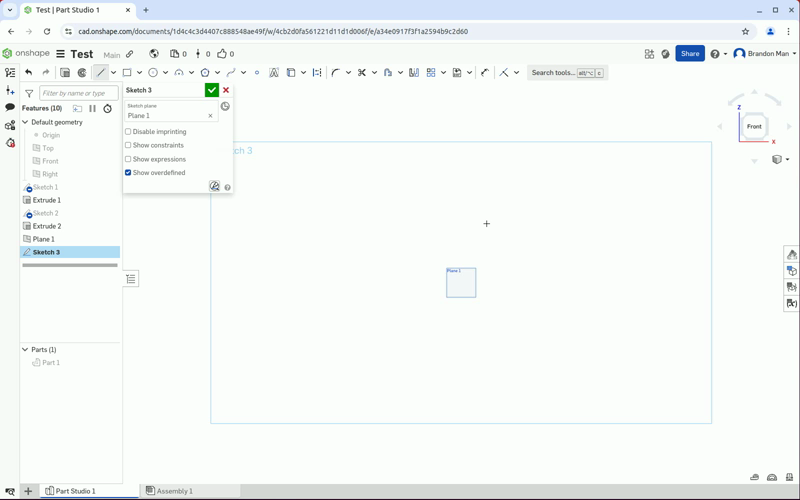
click(486, 223)
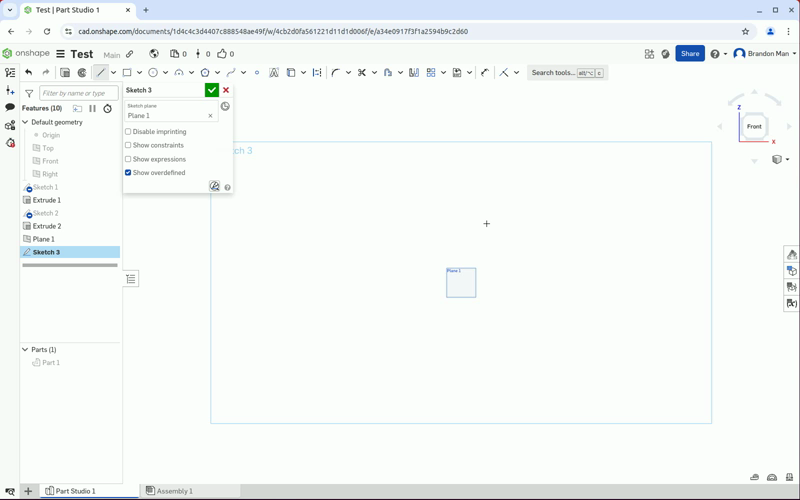
key_up(shift)
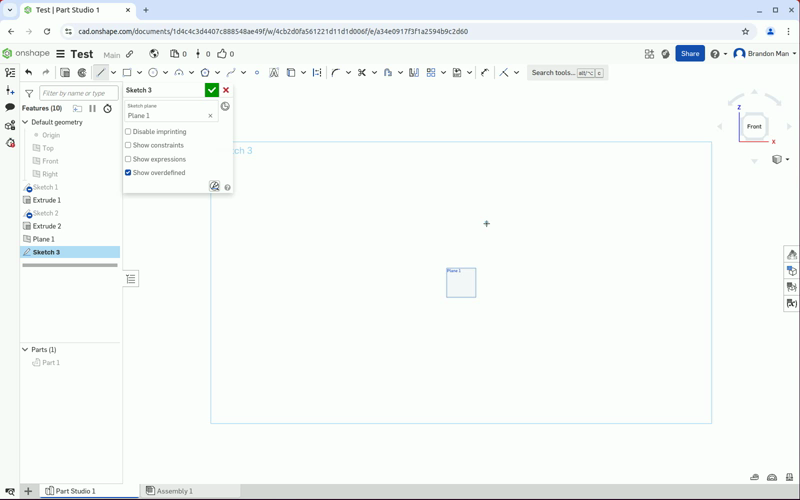
key_down(shift)
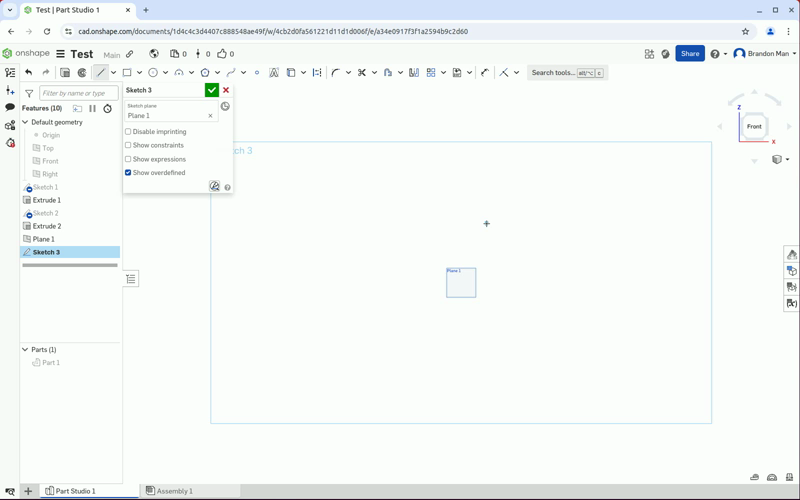
mouse_move(516, 223)
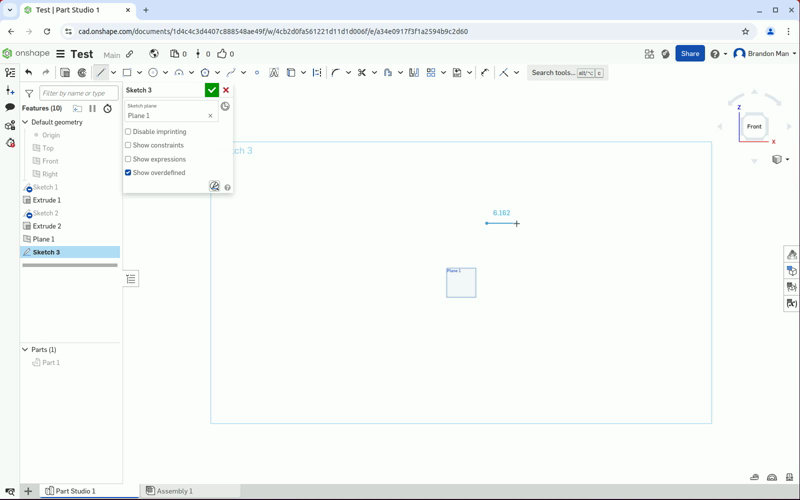
mouse_move(540, 223)
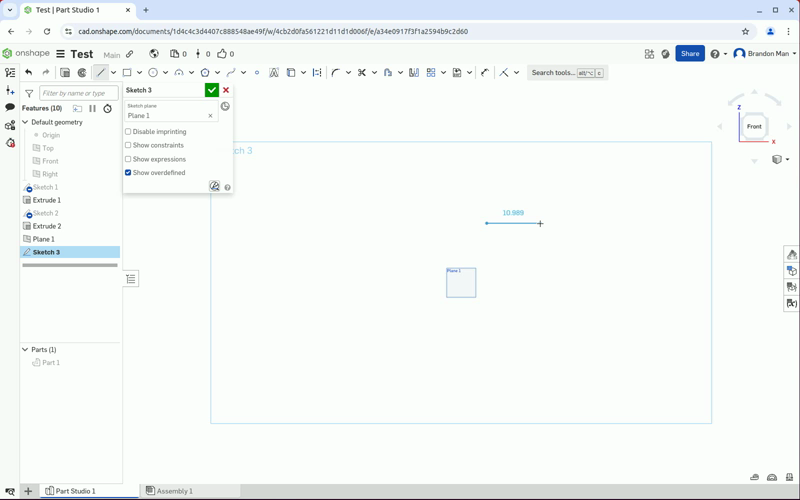
click(540, 223)
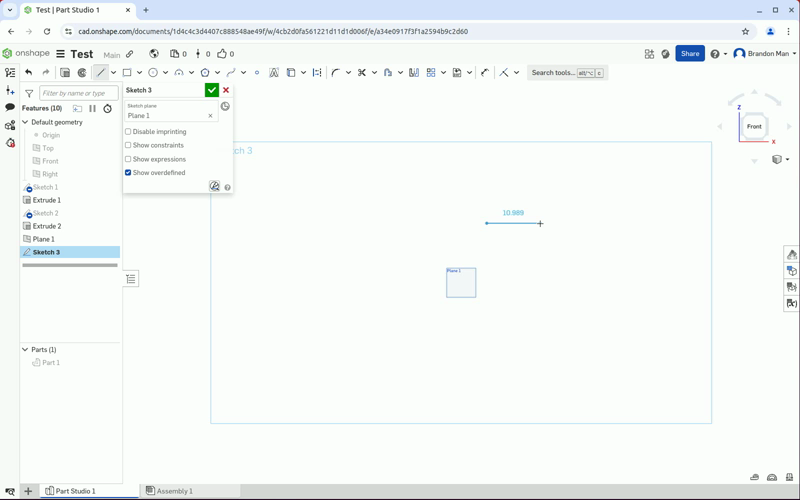
key_up(shift)
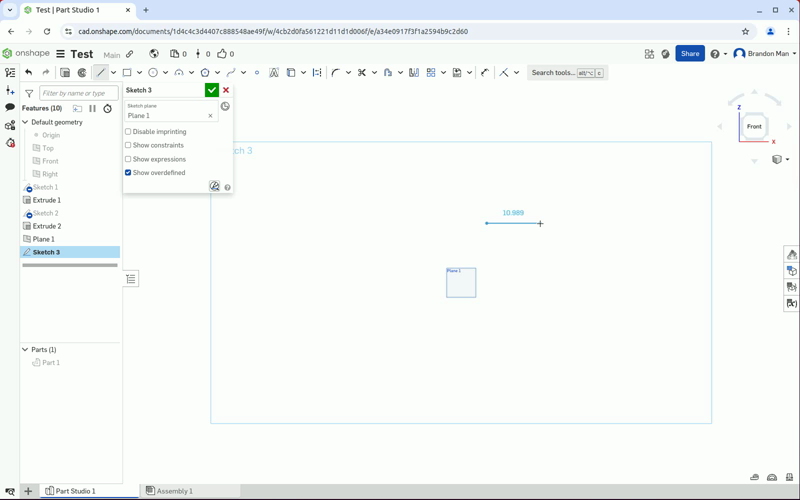
key_down(shift)
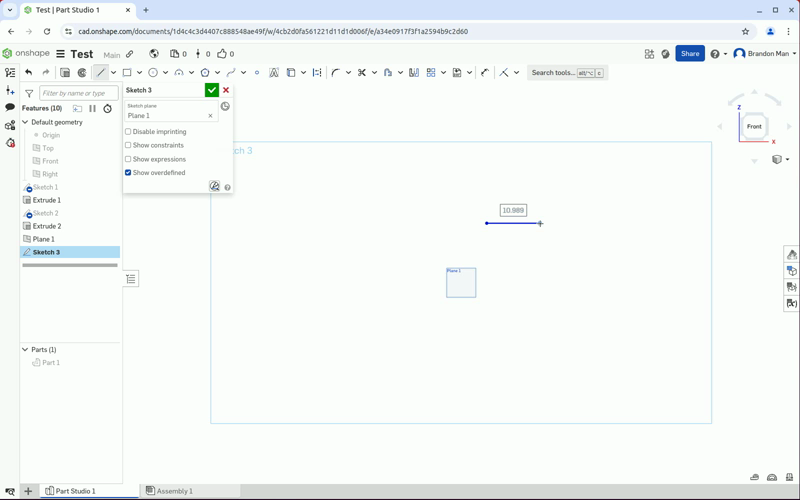
mouse_move(570, 223)
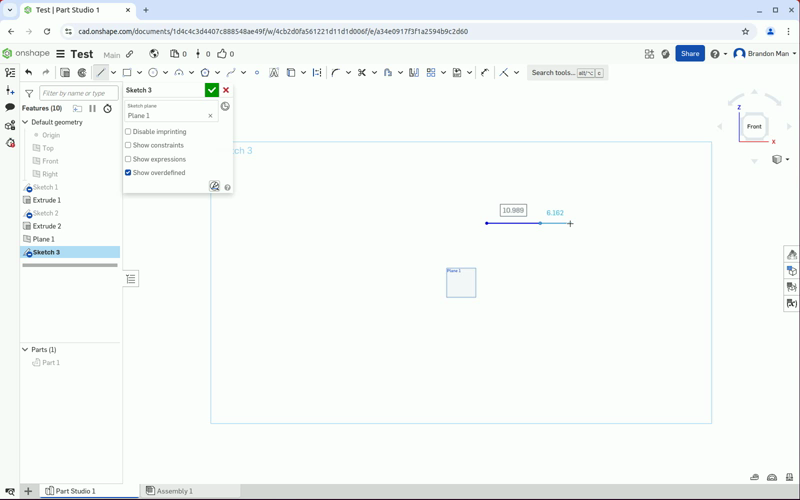
mouse_move(540, 169)
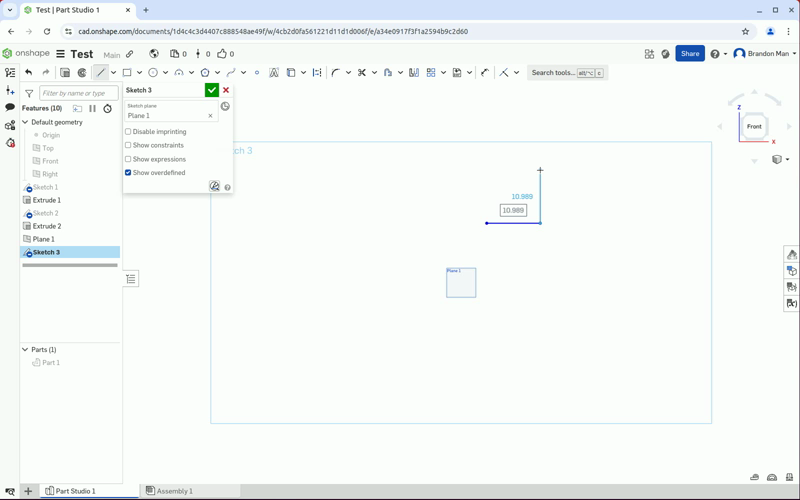
click(540, 169)
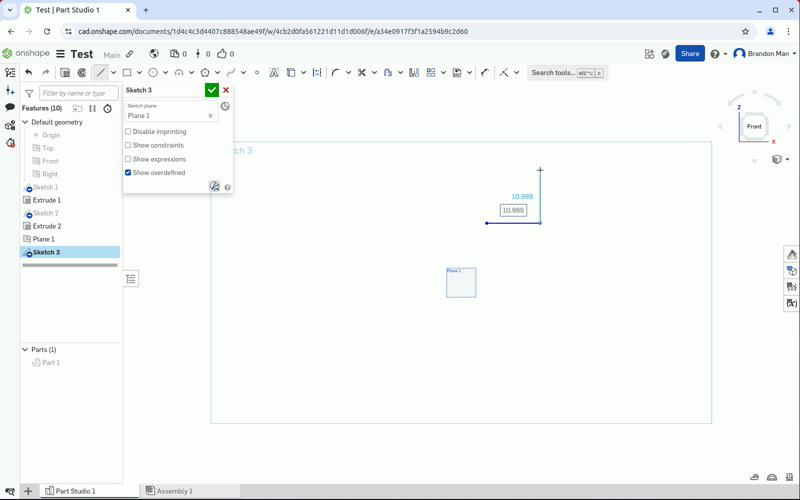
key_up(shift)
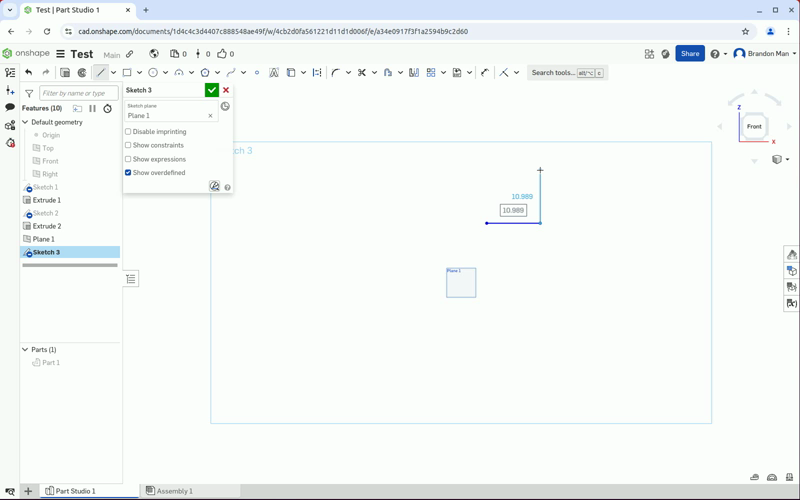
key_down(shift)
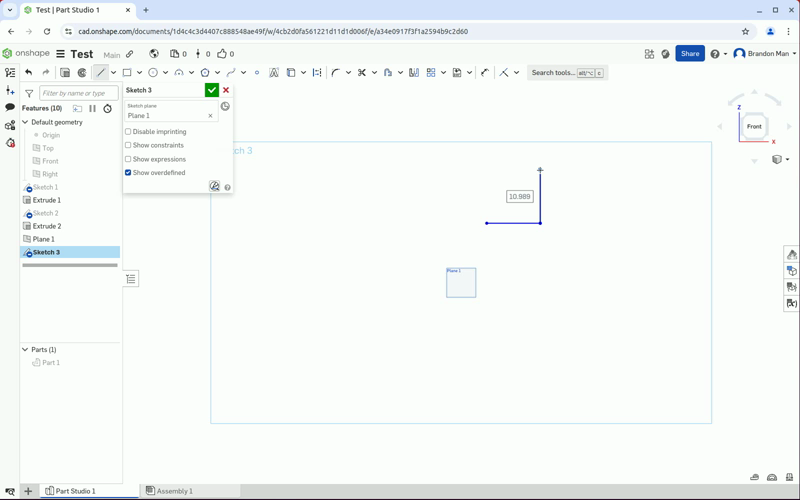
mouse_move(570, 169)
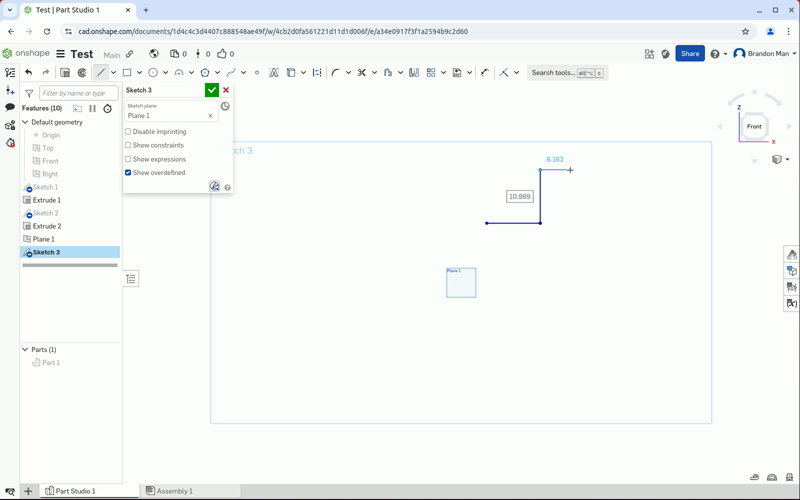
mouse_move(486, 169)
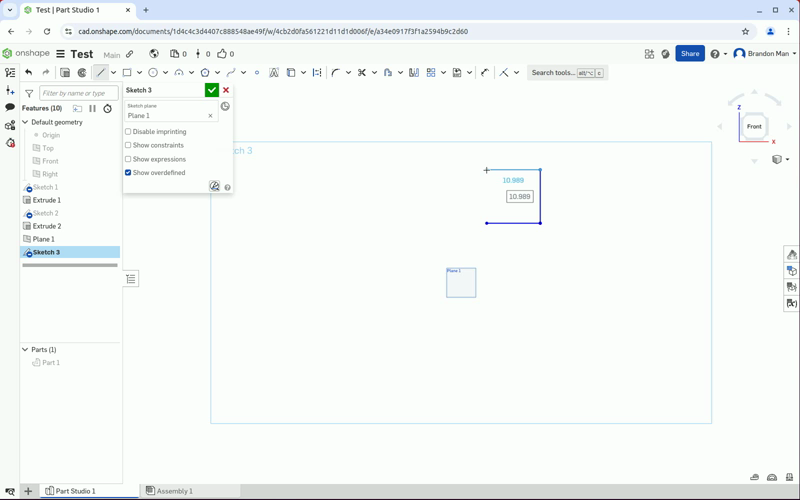
click(486, 169)
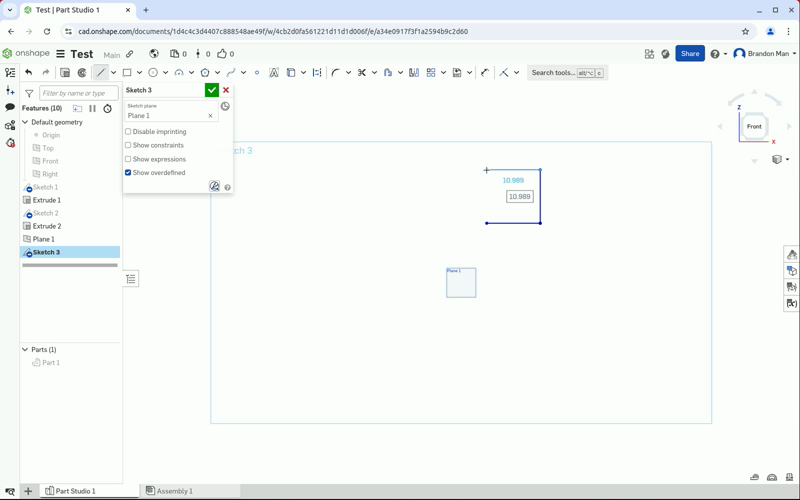
key_up(shift)
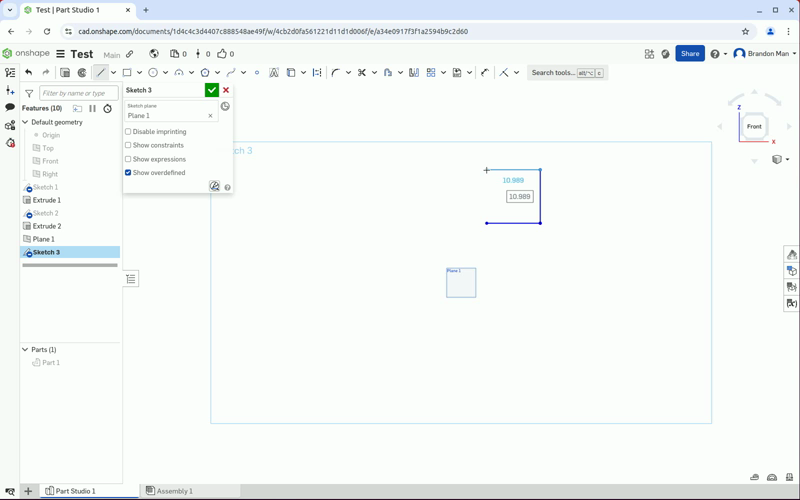
mouse_move(516, 169)
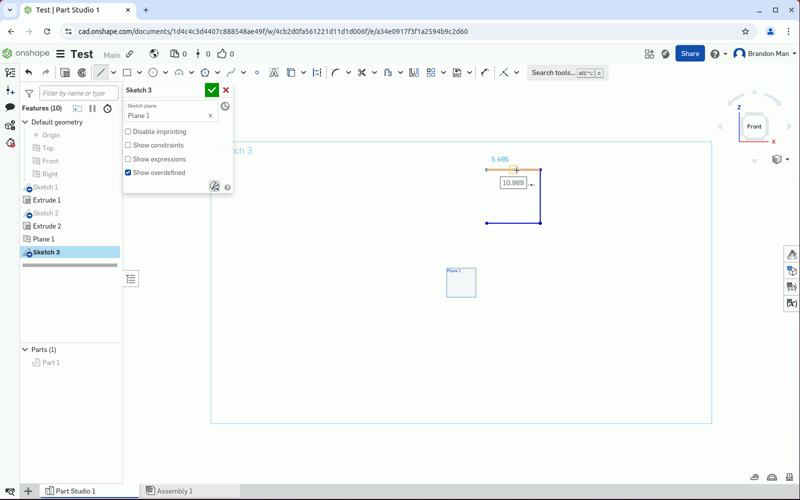
key_down(shift)
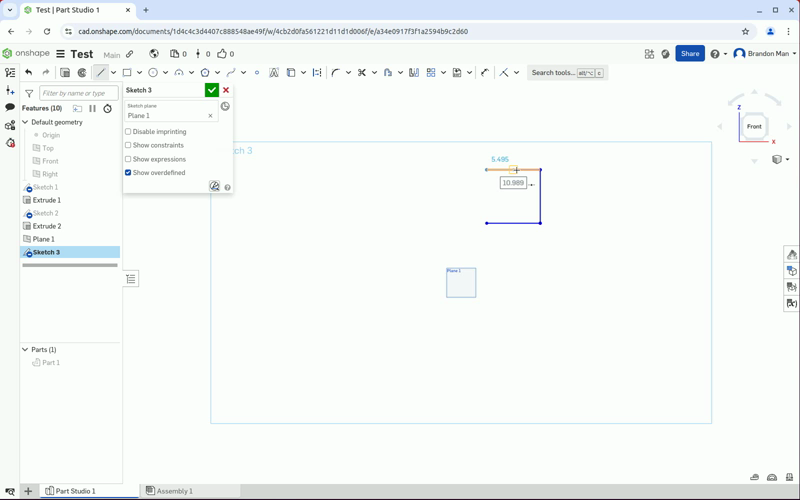
mouse_move(486, 223)
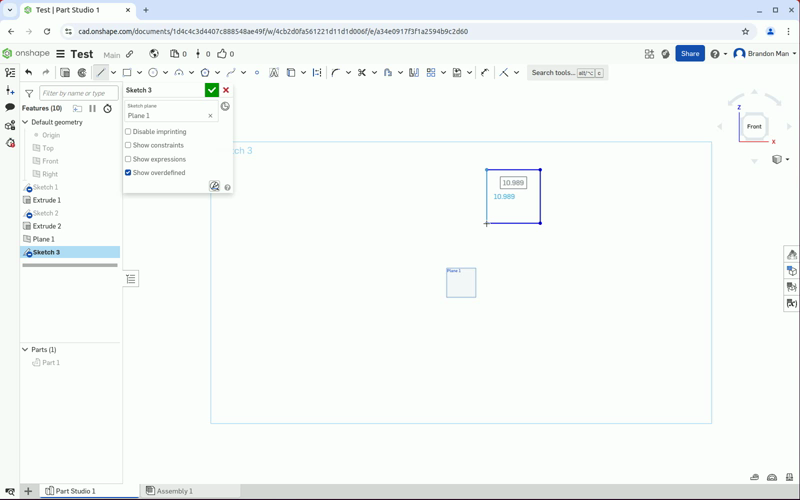
key_up(shift)
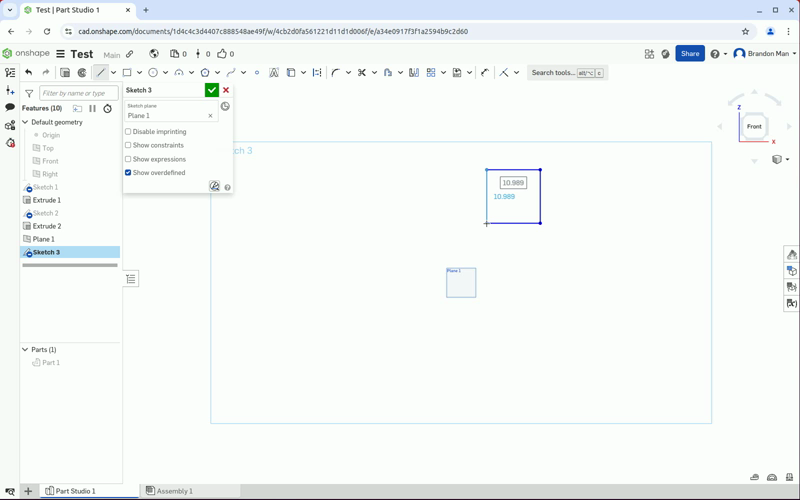
click(486, 223)
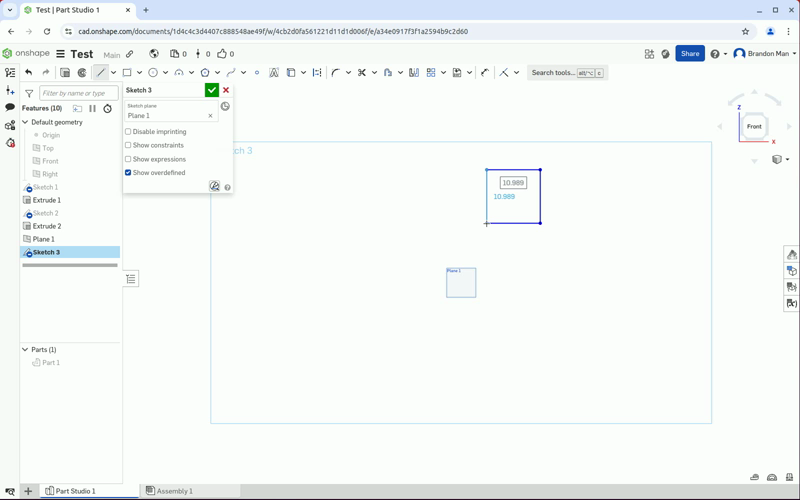
key(esc)
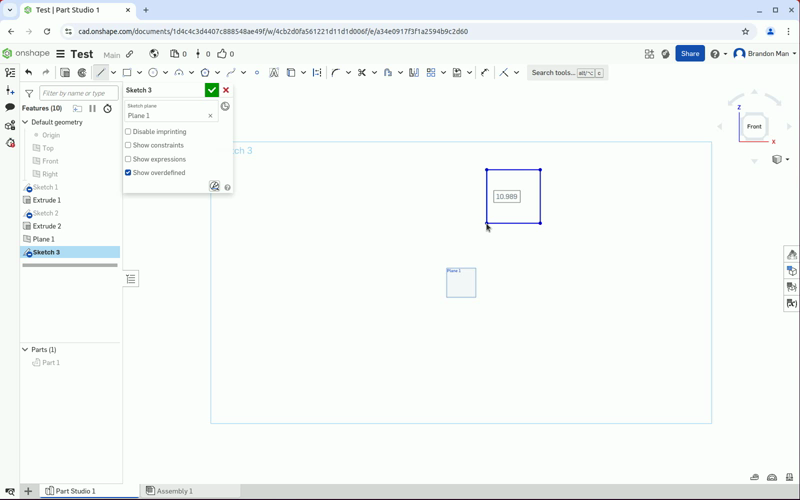
mouse_move(526, 218)
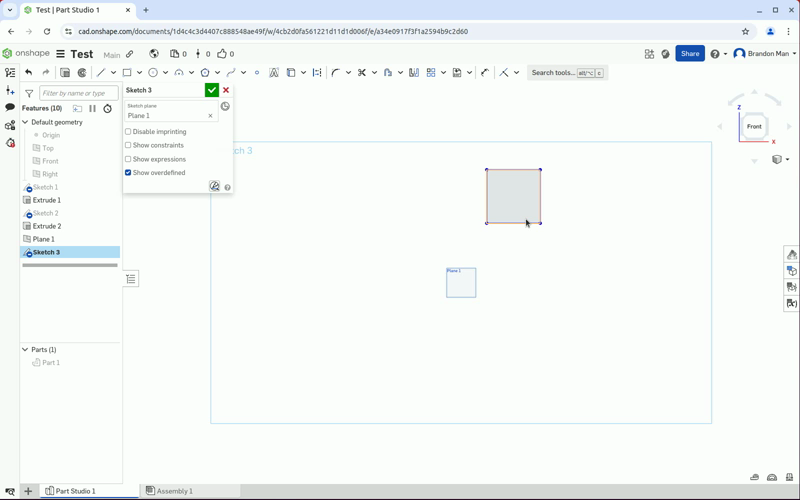
click(526, 218)
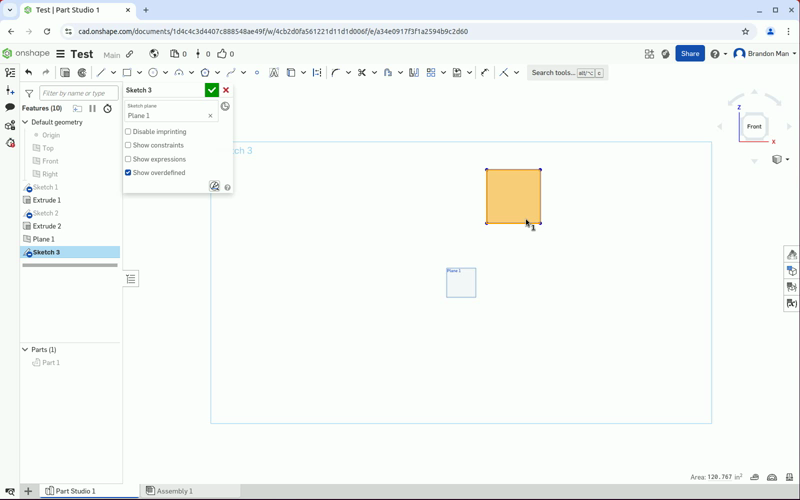
mouse_move(73, 352)
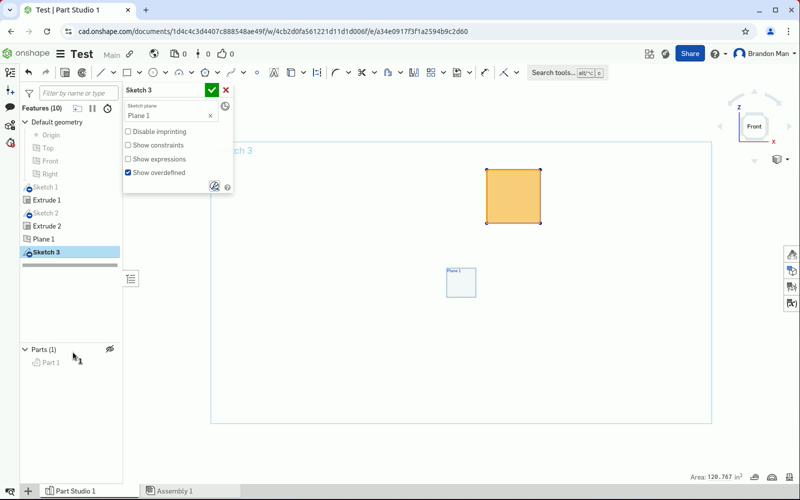
key(shift+y)
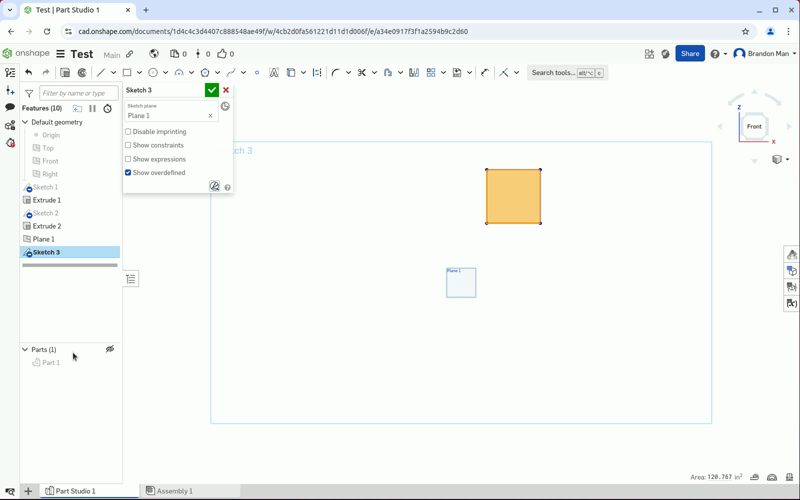
key(shift+e)
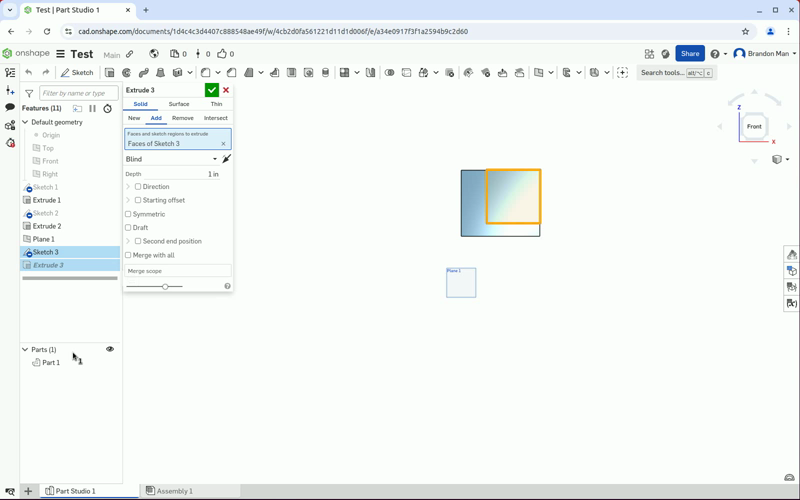
mouse_move(143, 106)
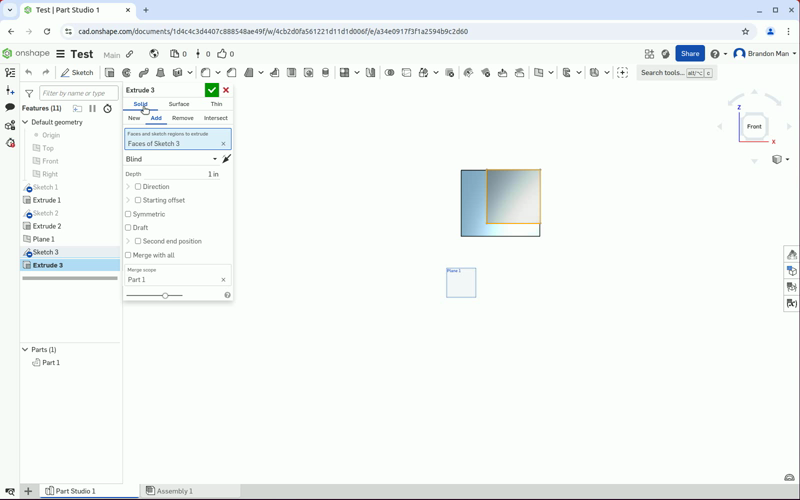
click(143, 106)
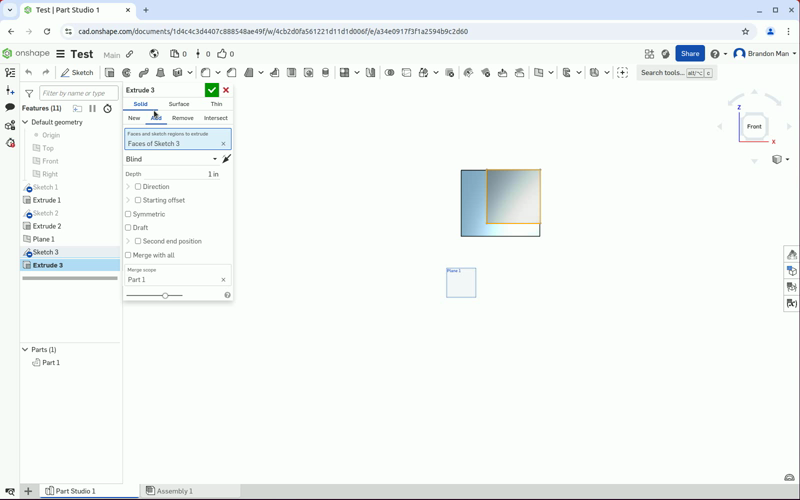
mouse_move(186, 120)
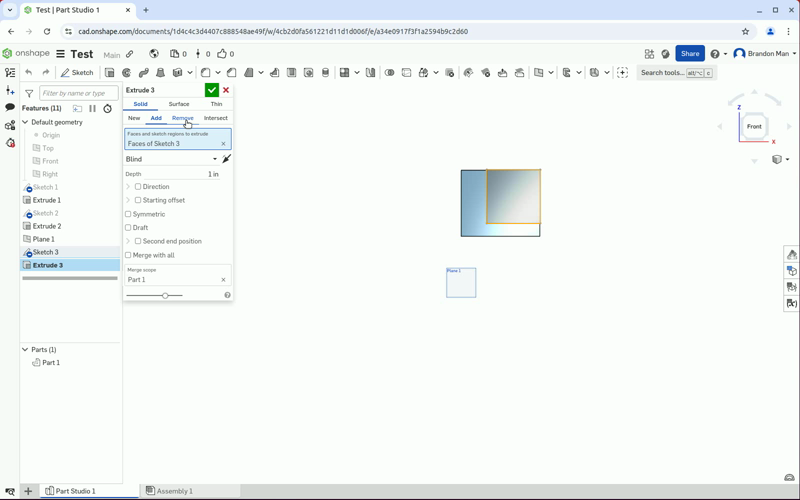
click(186, 120)
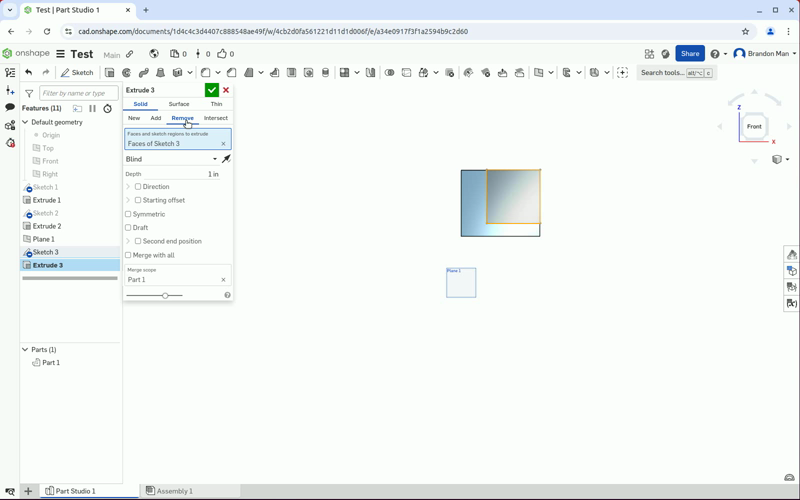
key(tab, 4)
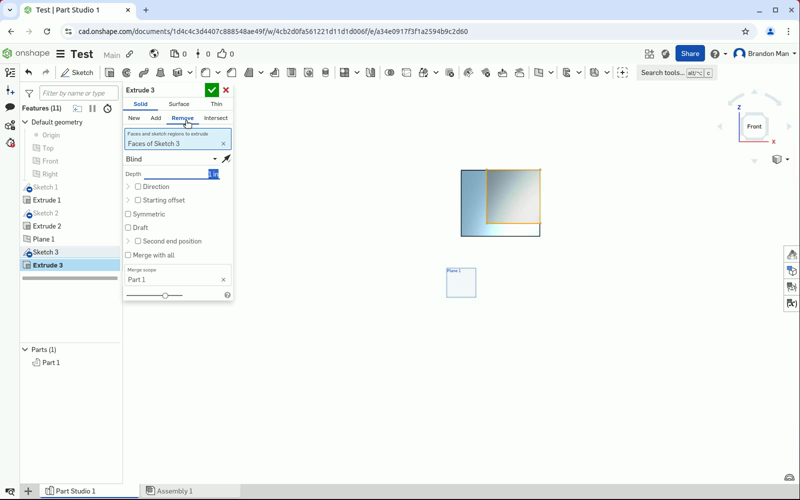
text(8.184)
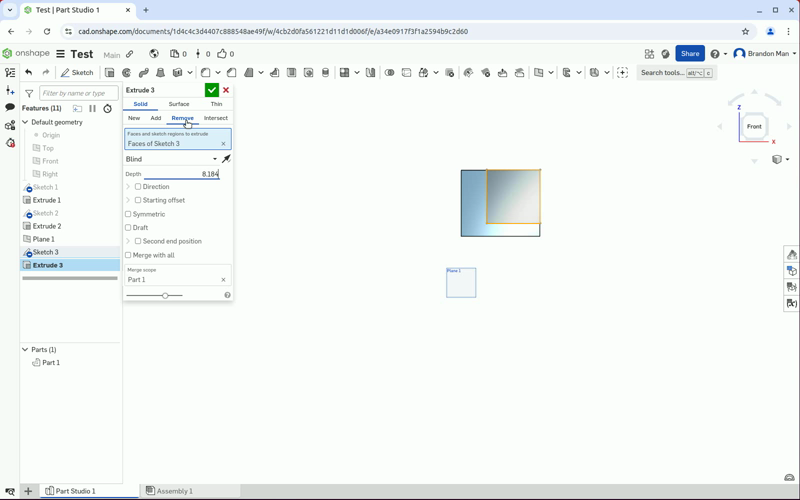
key(tab, 6)
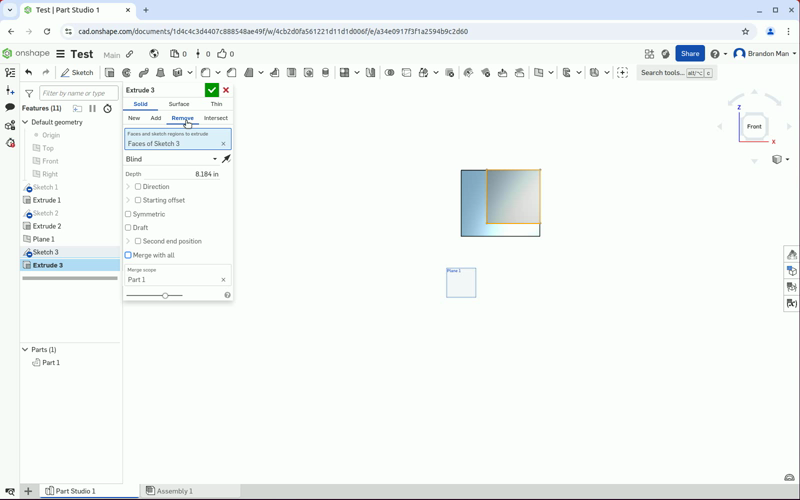
key(space)
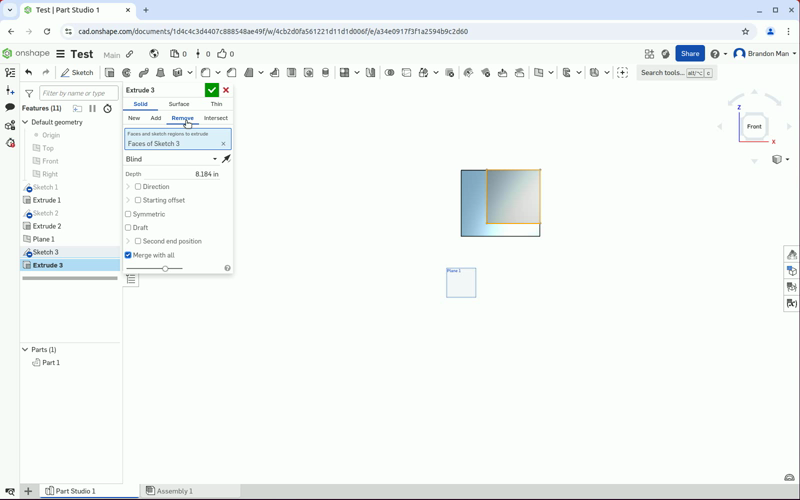
key(enter)
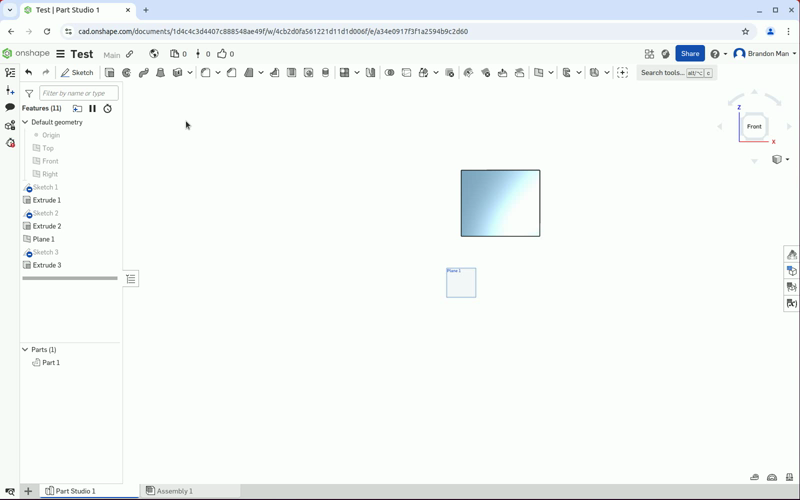
key(shift+h)
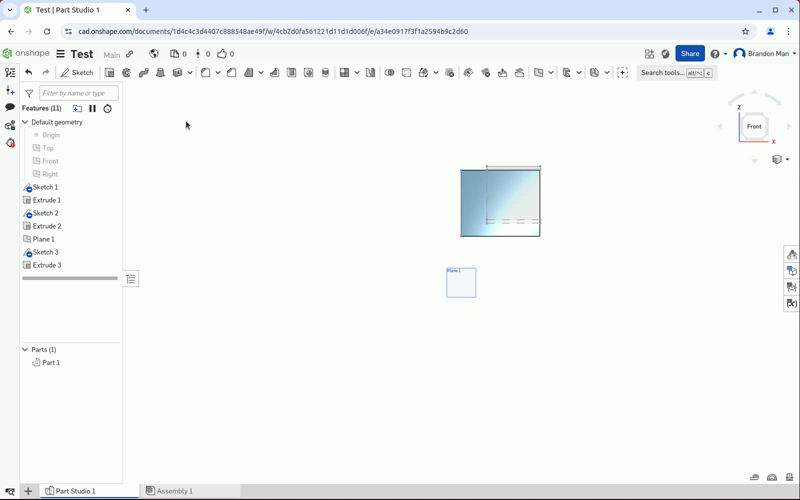
key(shift+h)
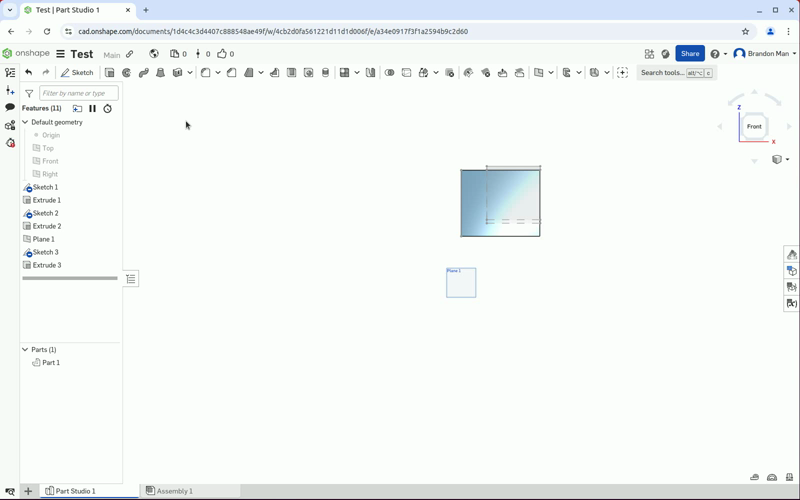
key(shift+7)
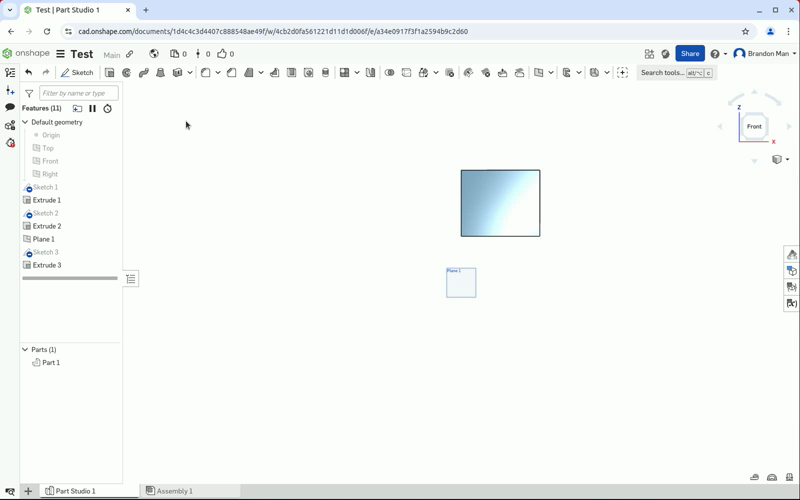
key(left, 2)
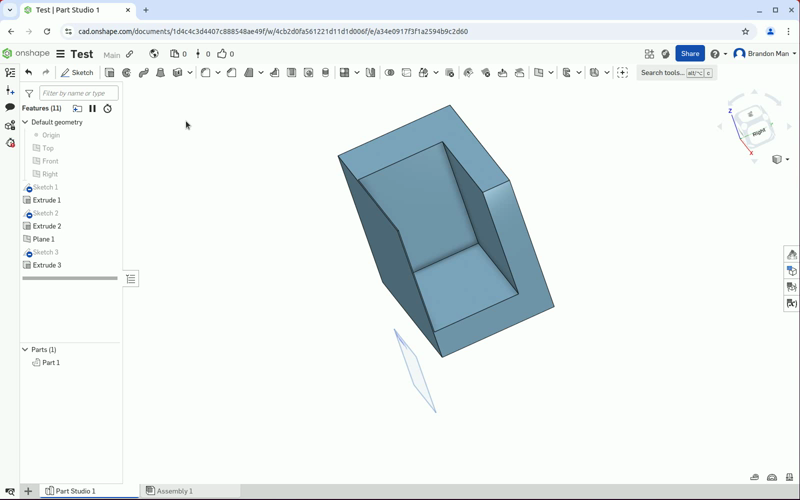
key(down, 2)
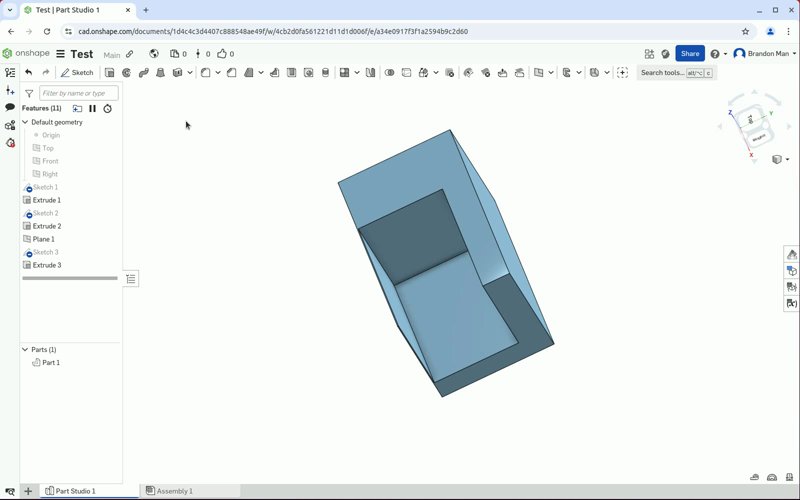
key(up, 2)
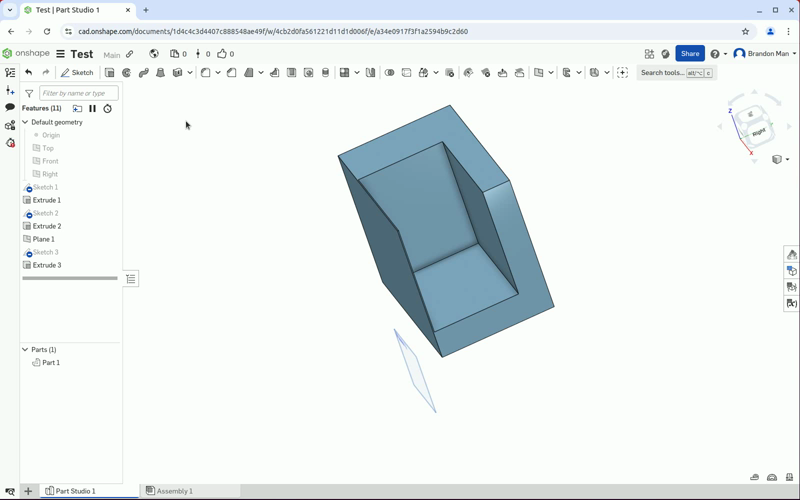
key(right, 2)
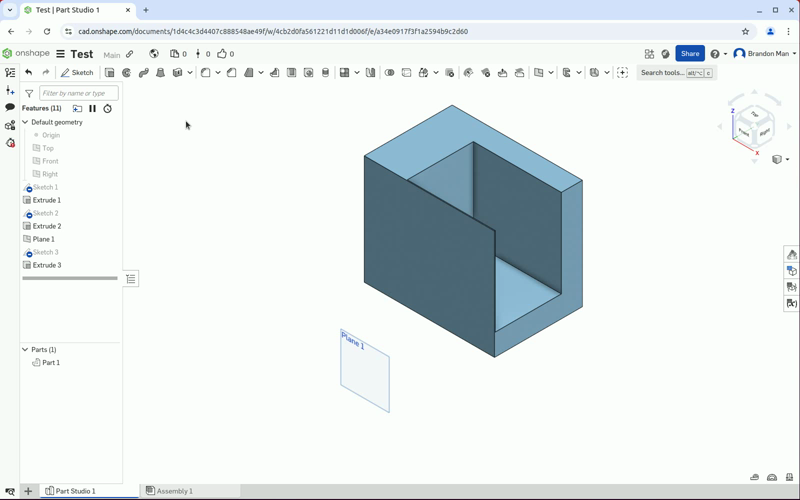
mouse_move(73, 189)
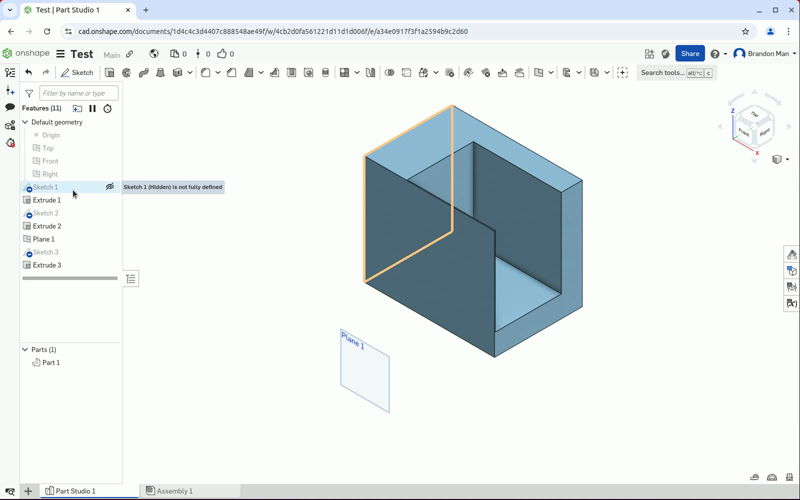
click(73, 189)